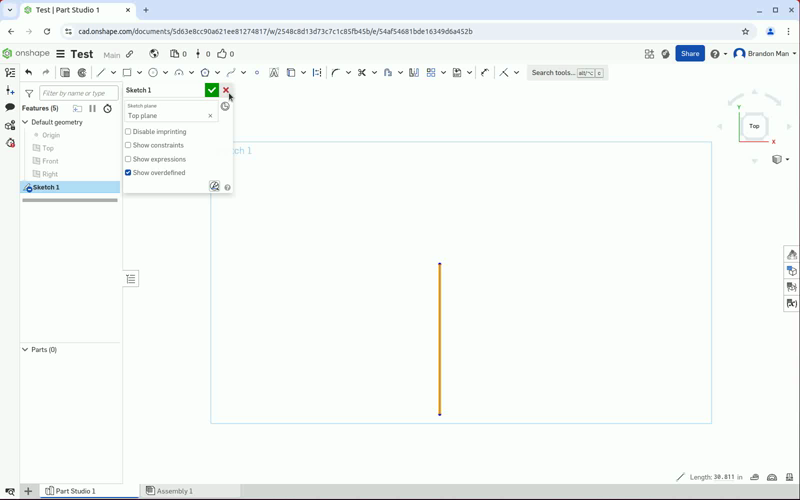
key(shift+h)
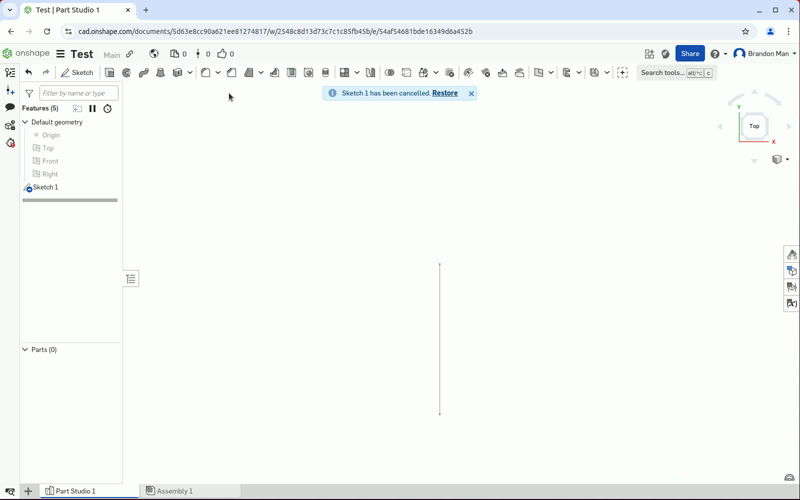
key(shift+s)
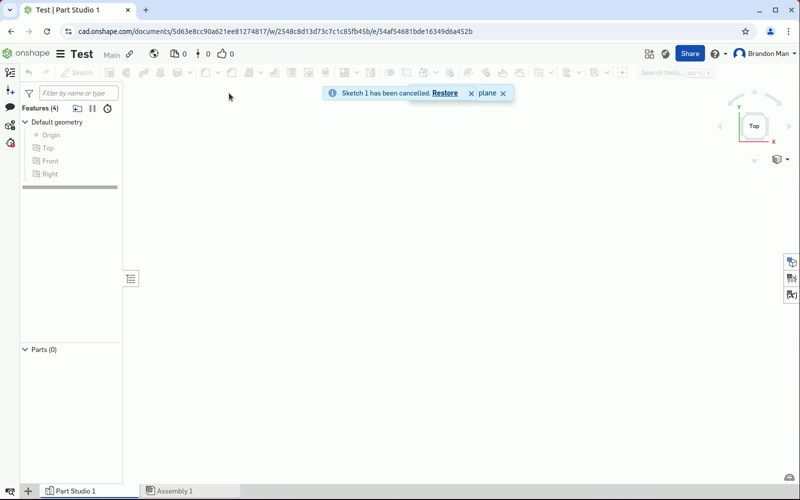
mouse_move(73, 150)
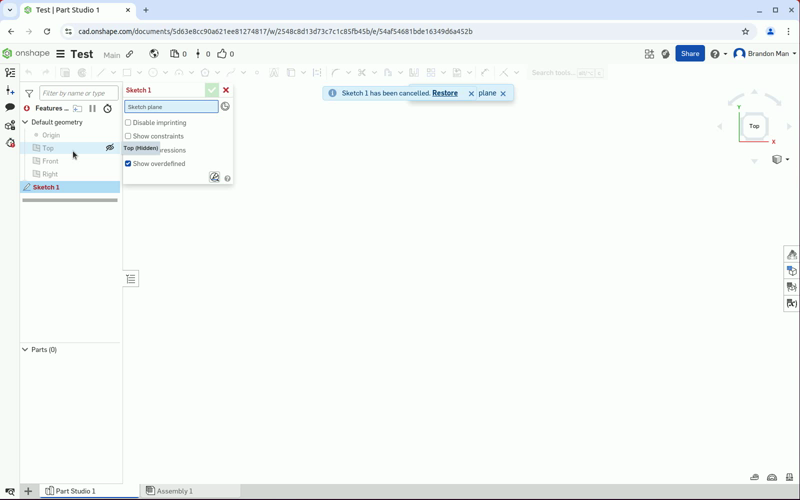
click(73, 150)
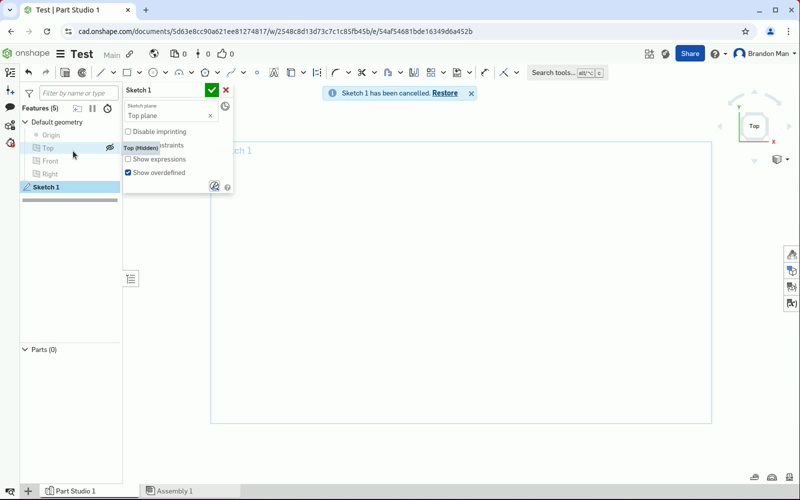
mouse_move(73, 352)
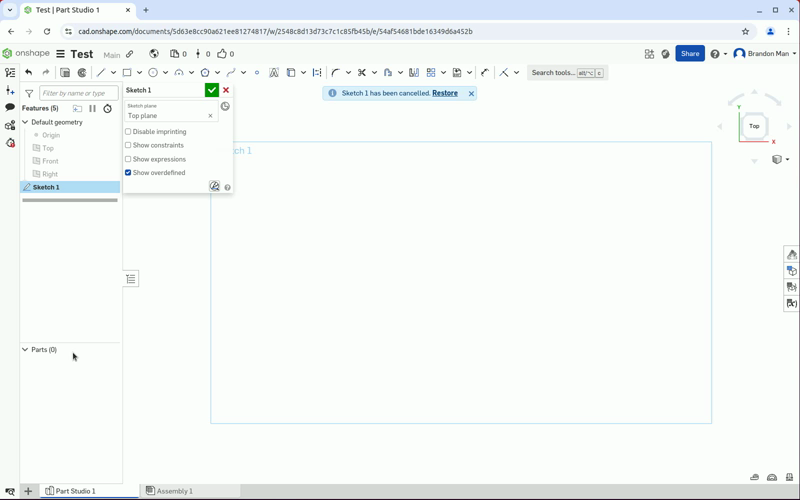
key(y)
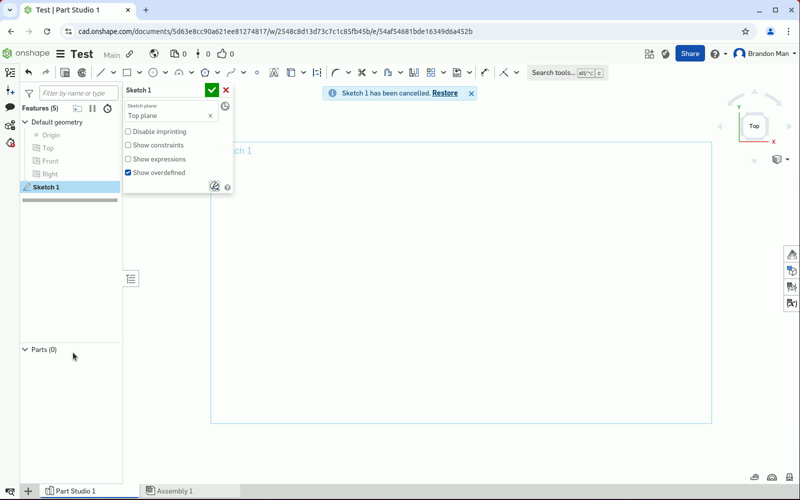
key(l)
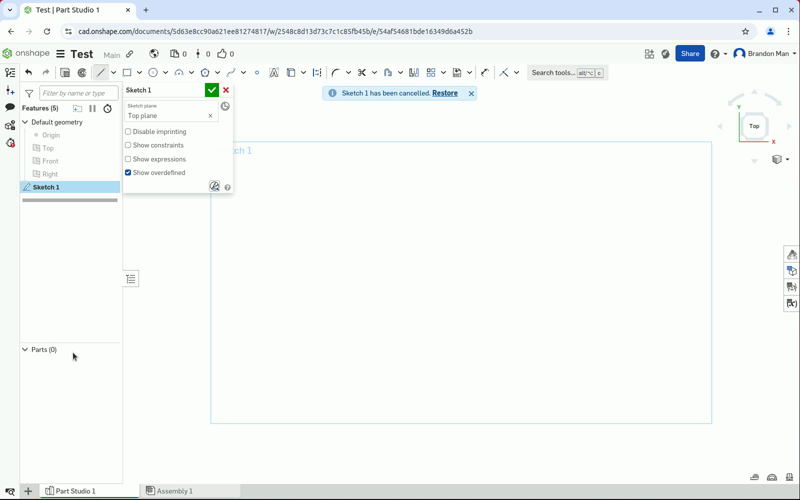
key_down(shift)
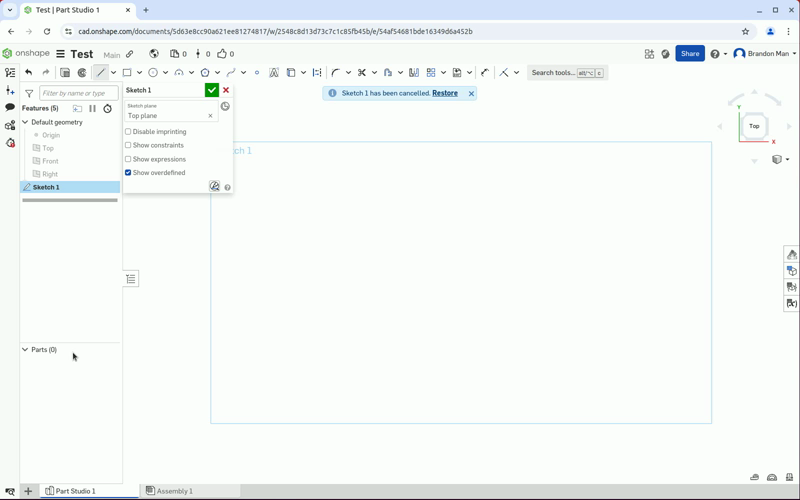
mouse_move(460, 282)
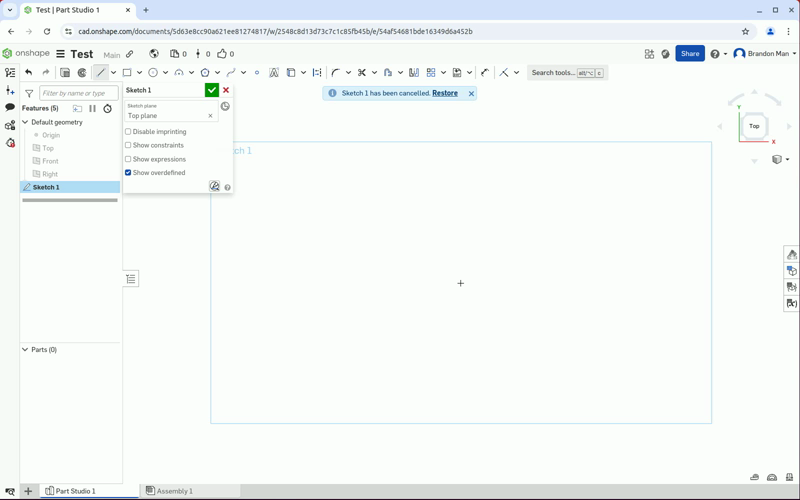
click(460, 282)
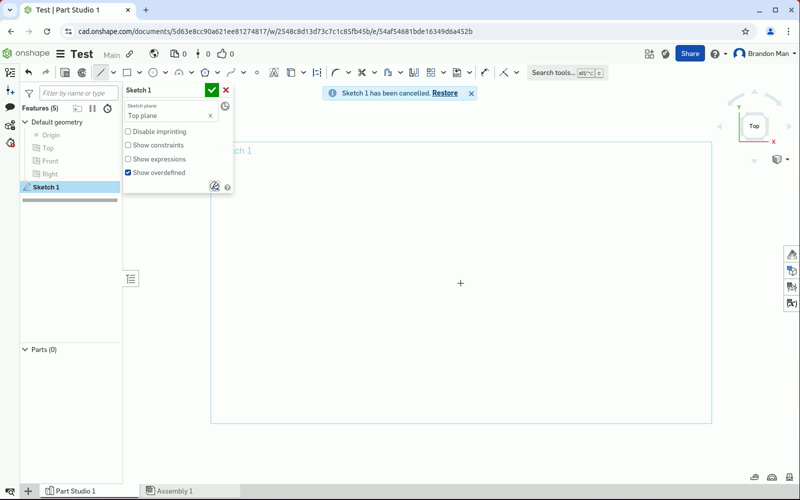
key_up(shift)
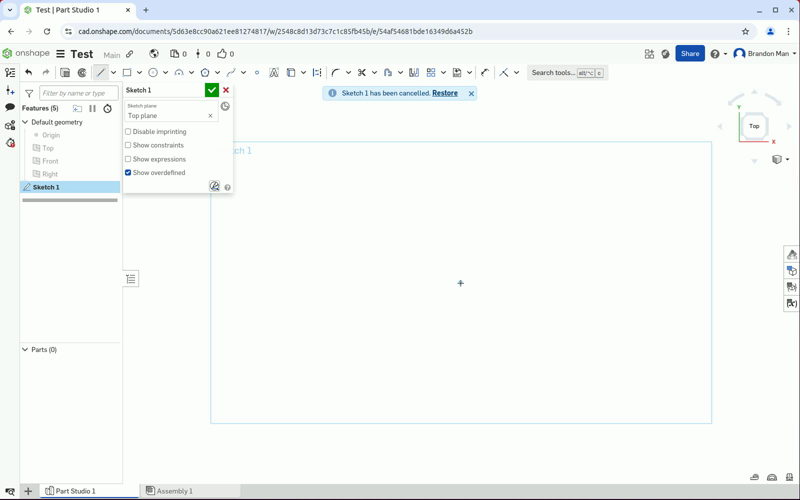
key_down(shift)
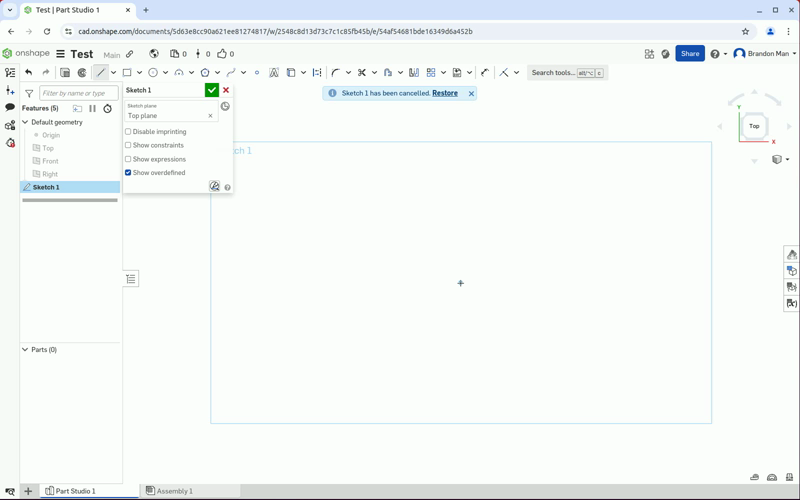
mouse_move(573, 282)
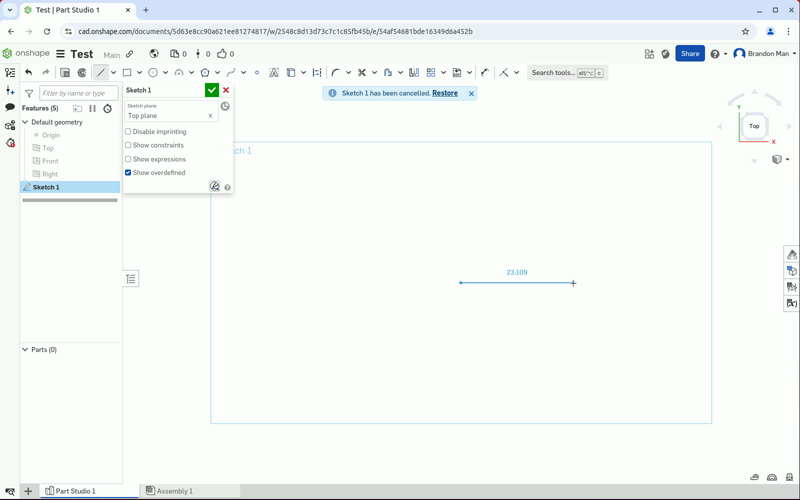
click(573, 282)
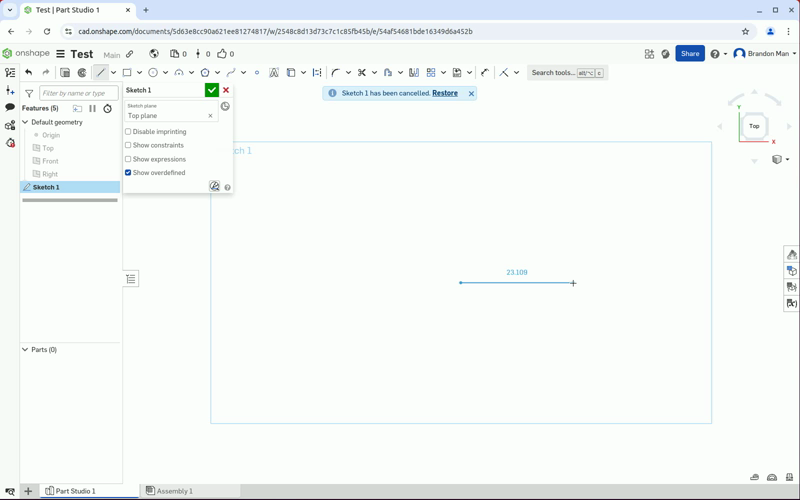
key_up(shift)
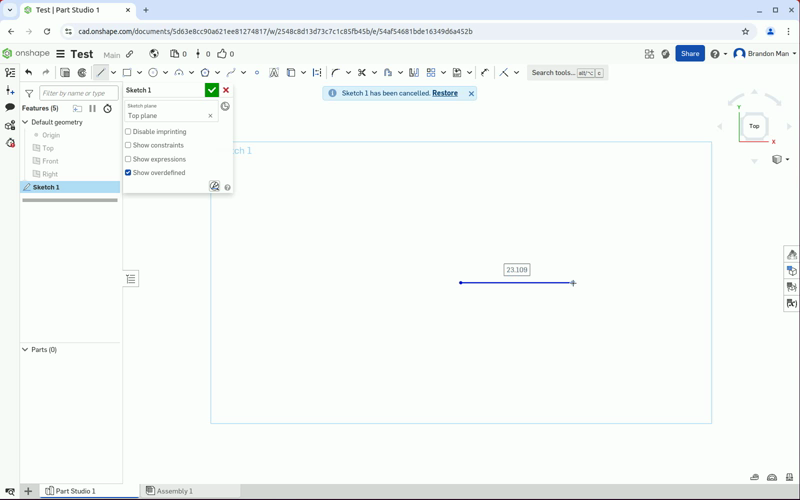
key_down(shift)
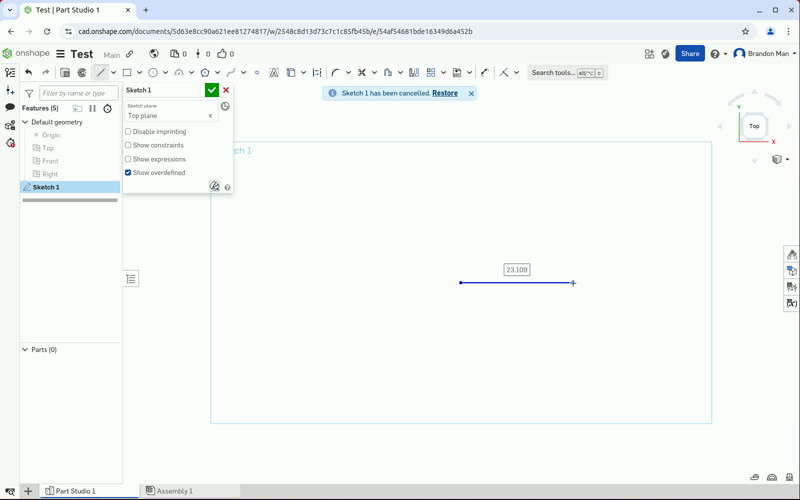
mouse_move(589, 282)
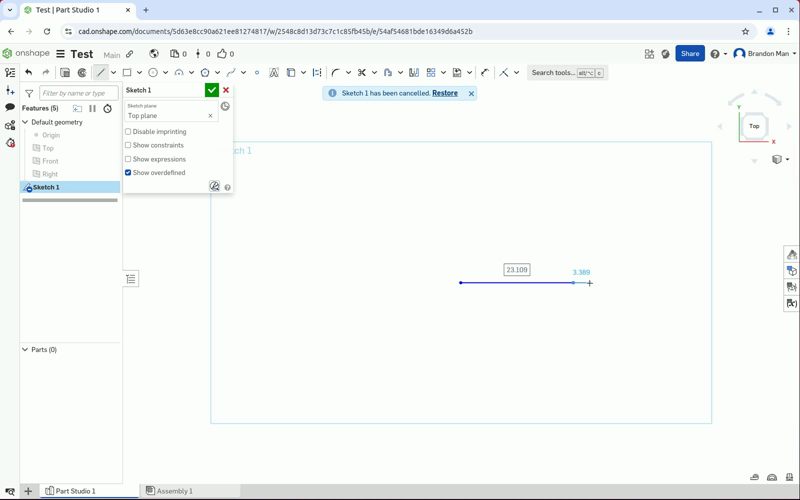
mouse_move(573, 265)
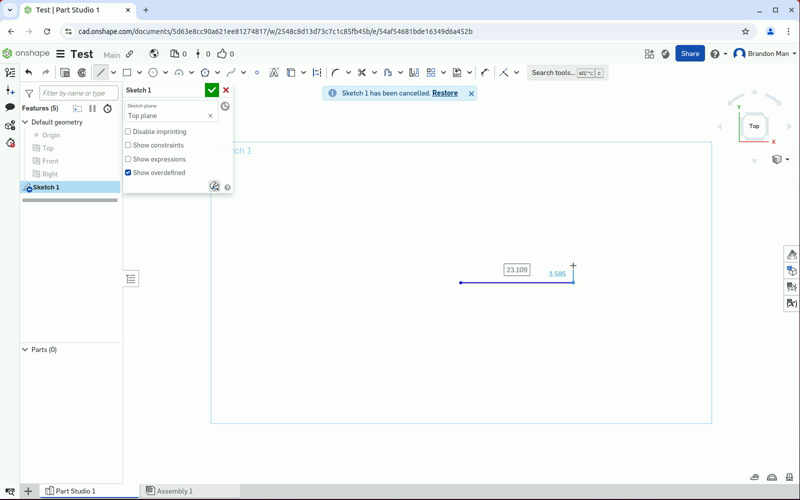
click(573, 265)
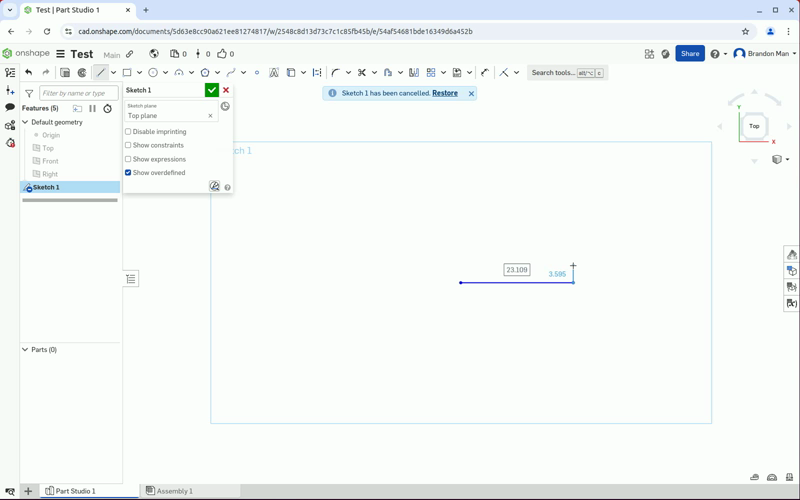
key_up(shift)
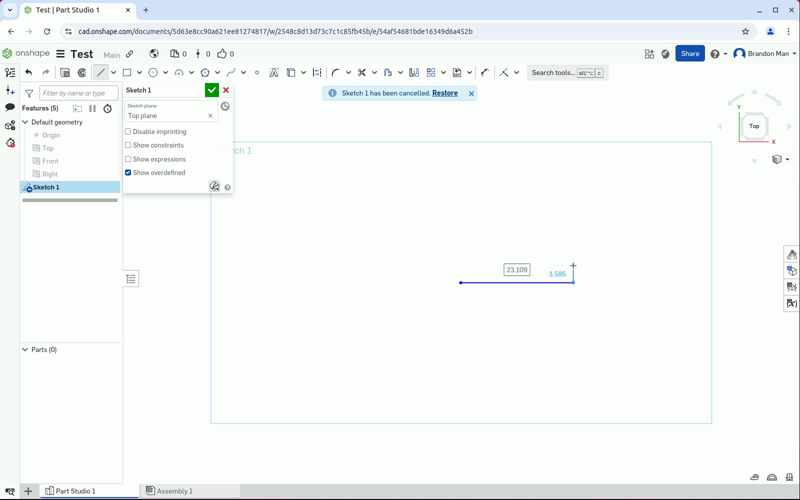
key_down(shift)
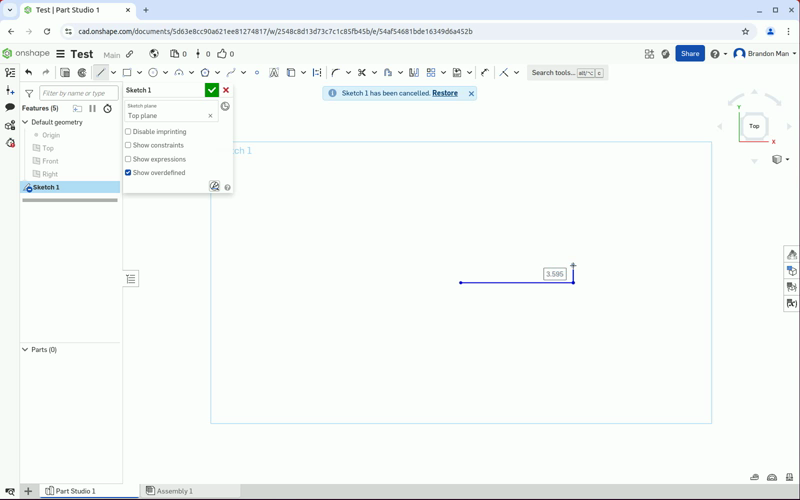
mouse_move(589, 265)
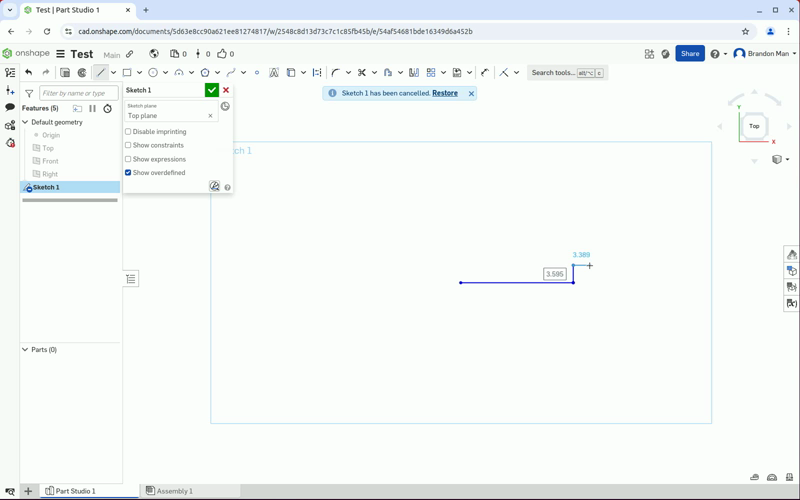
mouse_move(552, 265)
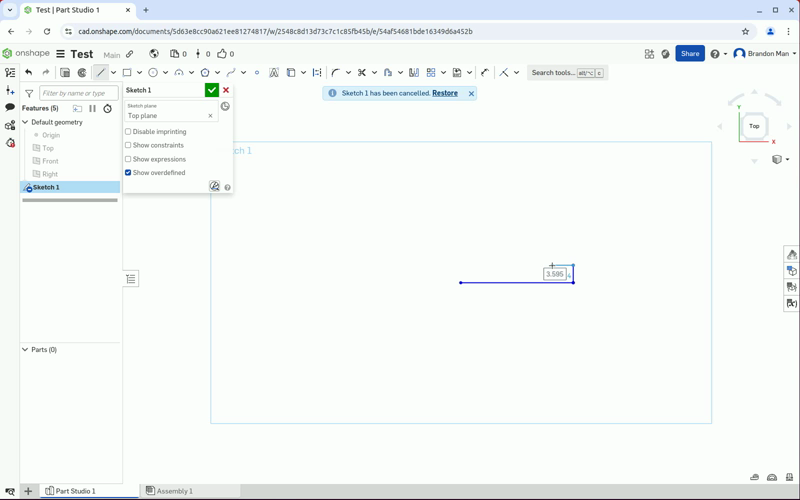
click(552, 265)
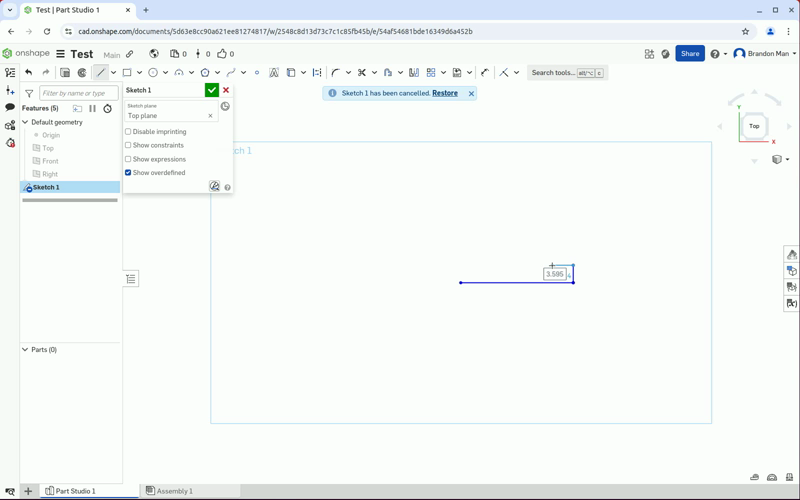
key_up(shift)
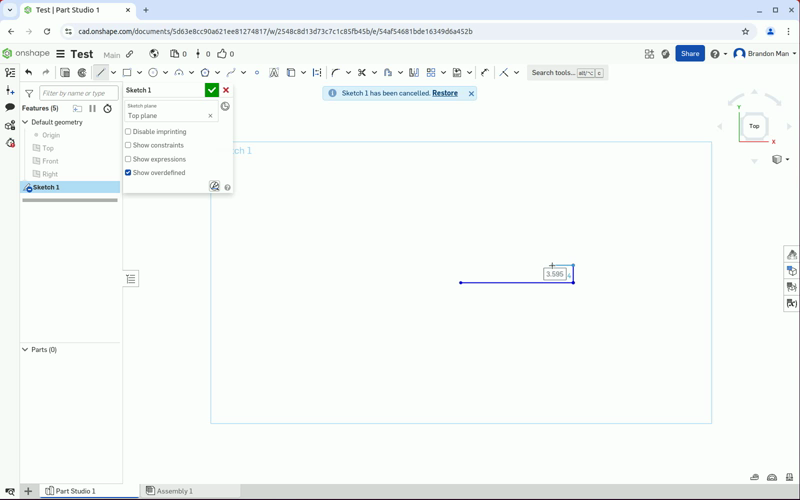
key_down(shift)
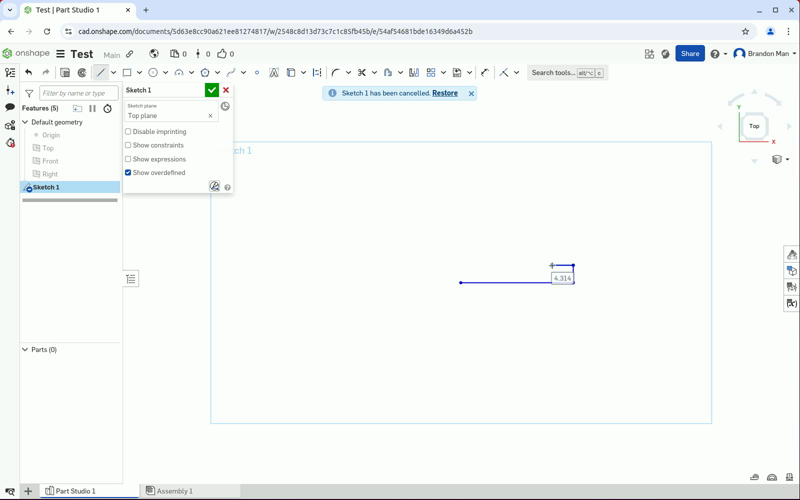
mouse_move(582, 265)
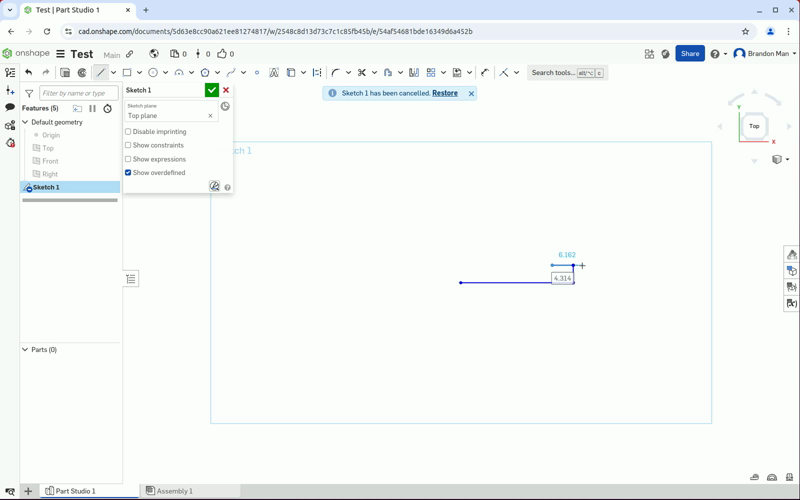
mouse_move(552, 243)
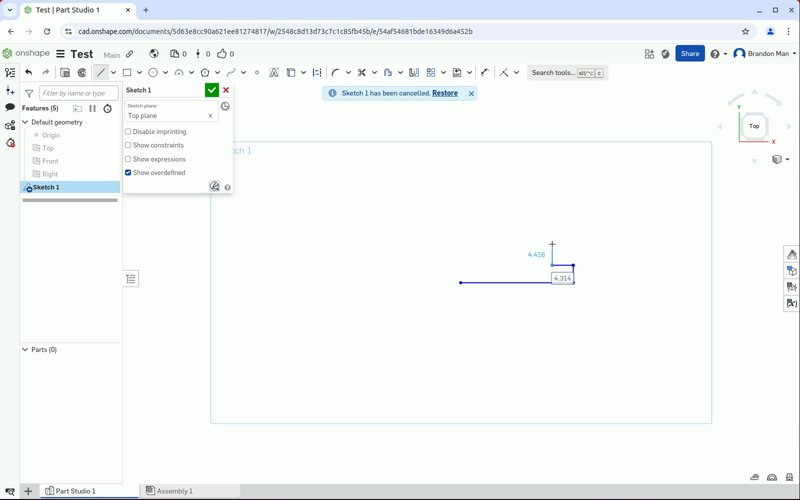
click(552, 243)
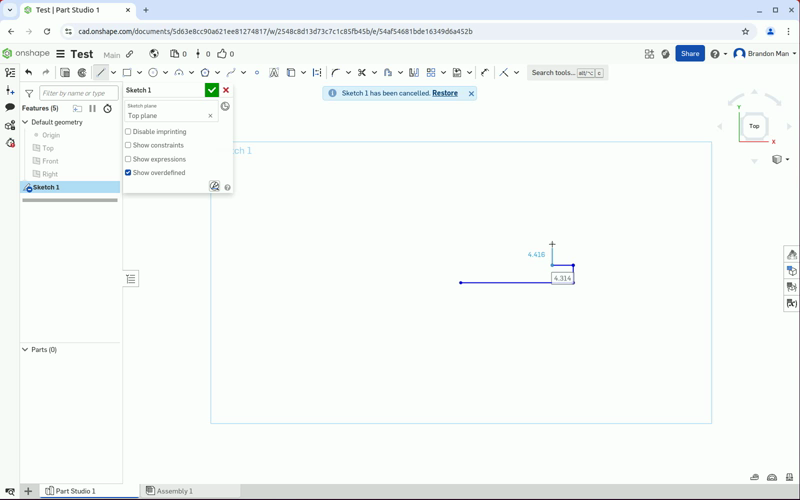
key_up(shift)
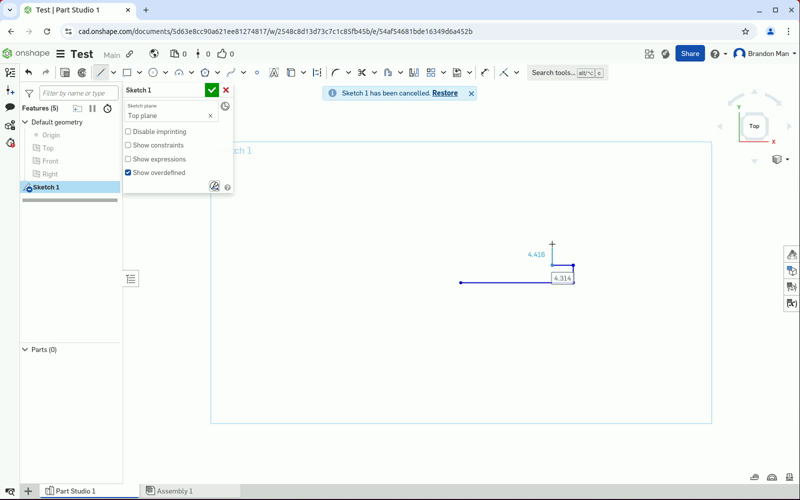
key_down(shift)
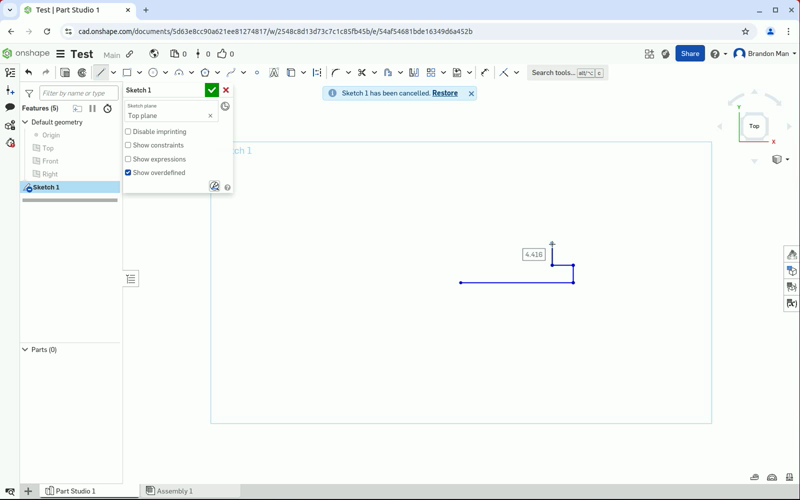
mouse_move(582, 243)
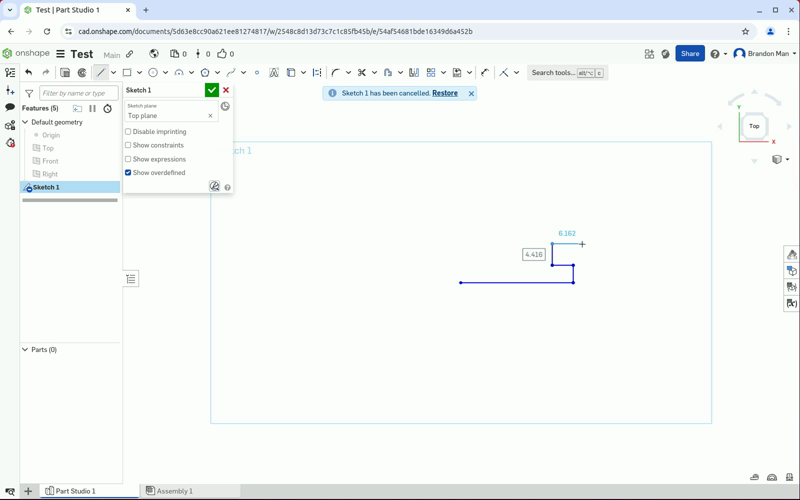
mouse_move(573, 243)
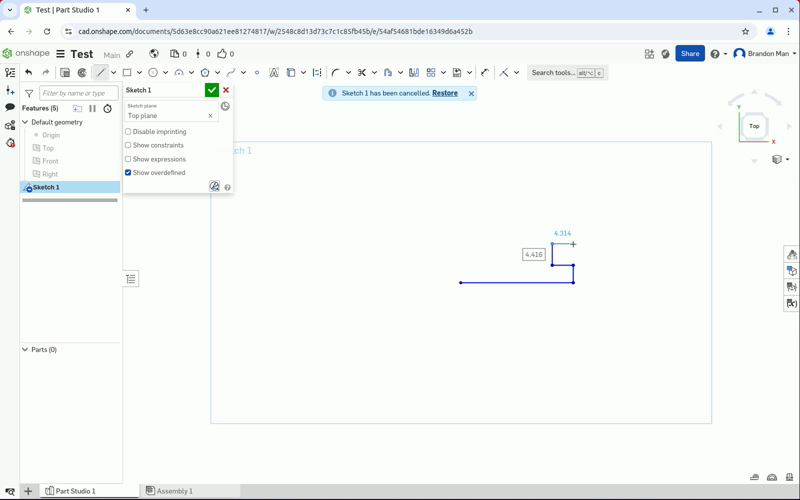
click(573, 243)
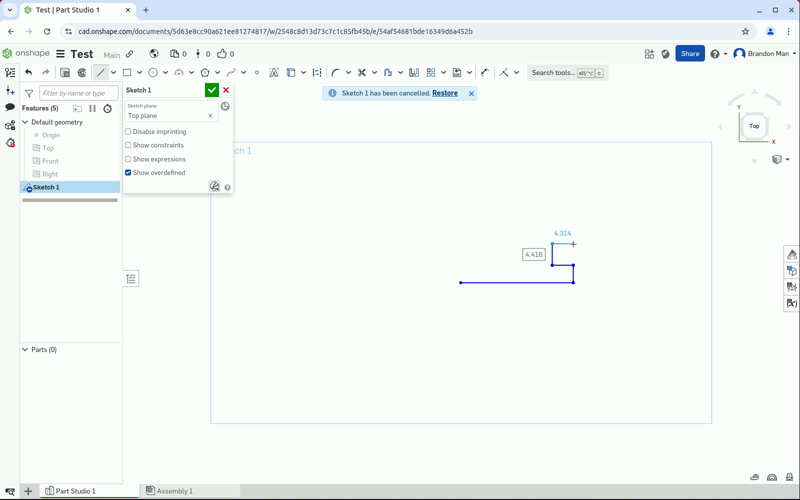
key_up(shift)
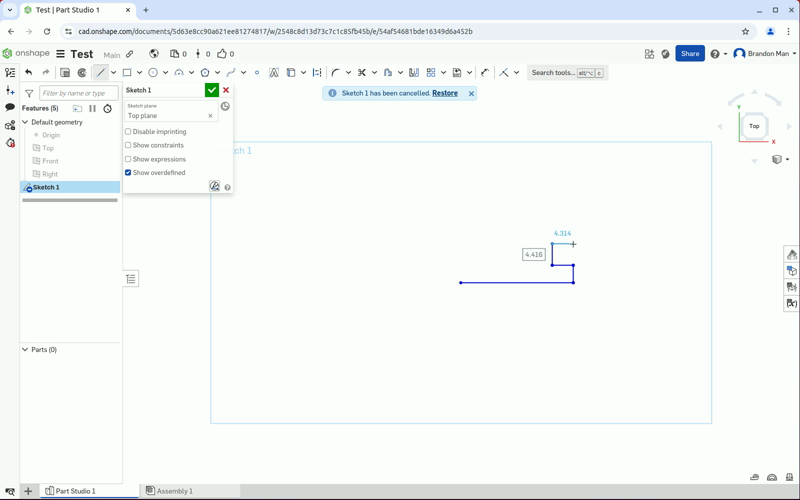
key_down(shift)
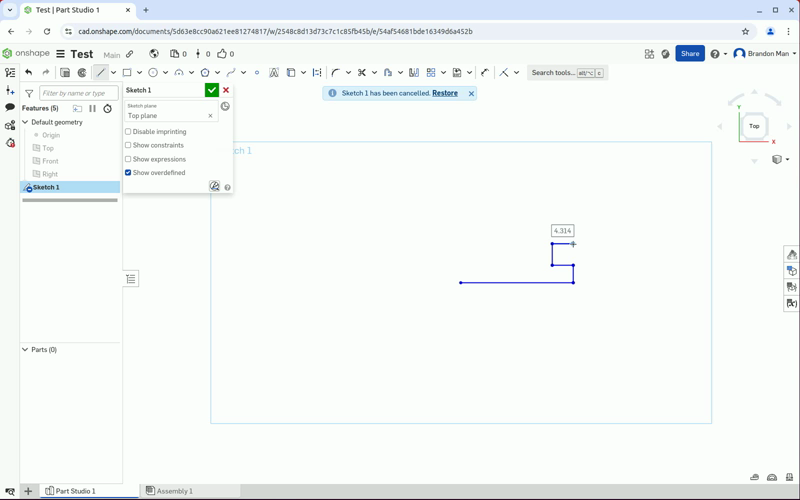
mouse_move(589, 243)
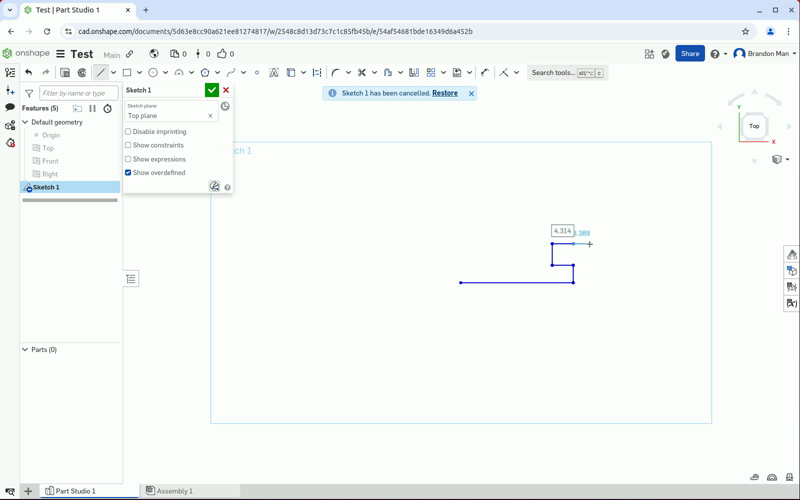
mouse_move(573, 226)
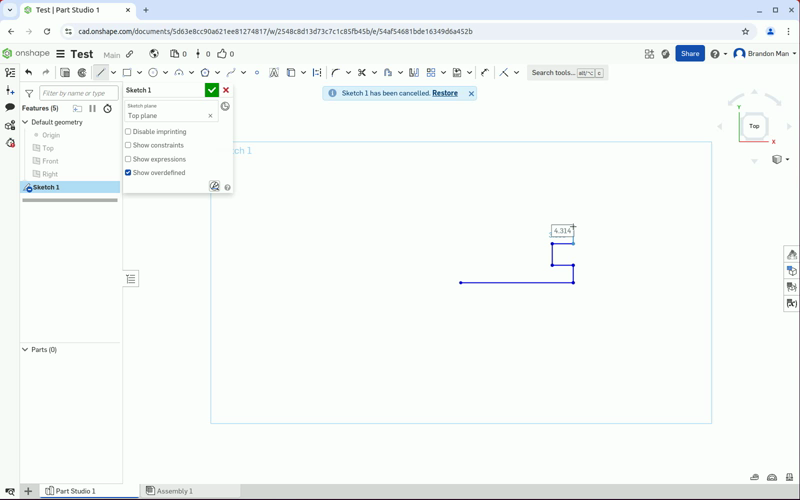
click(573, 226)
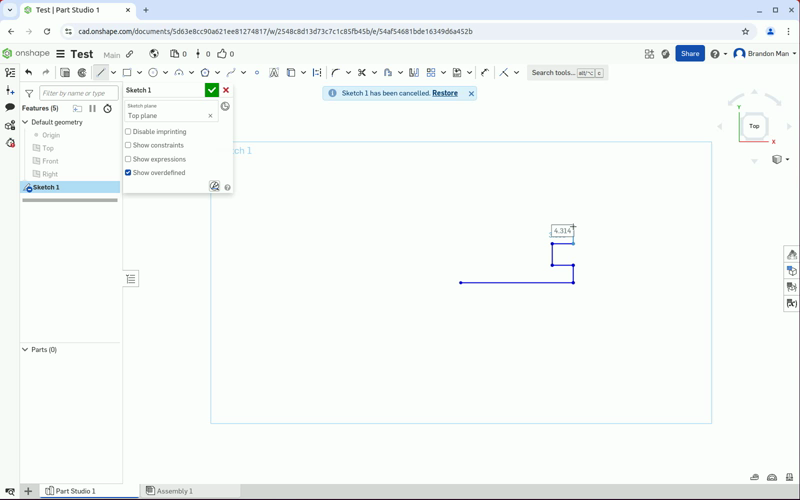
key_up(shift)
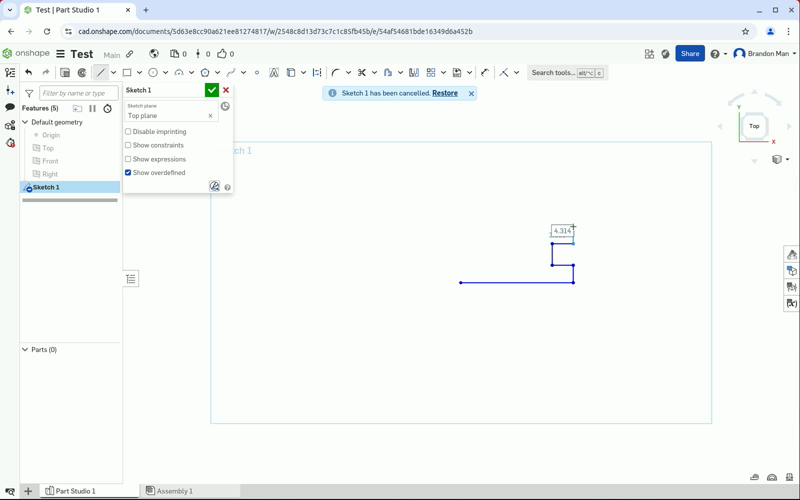
key_down(shift)
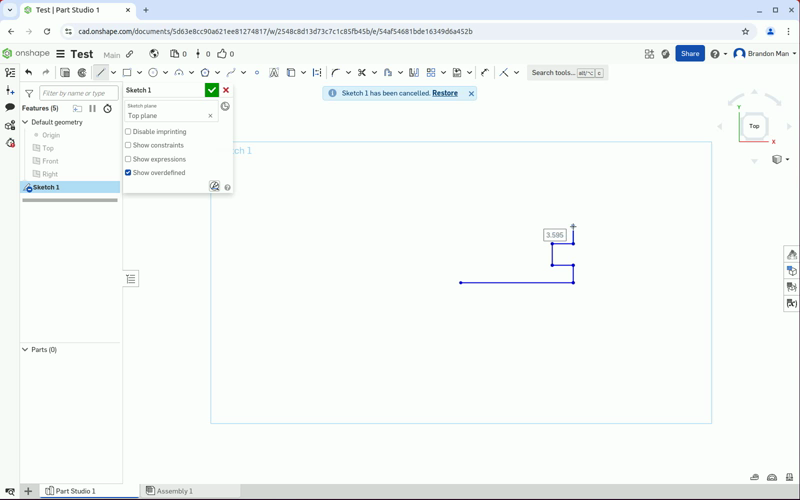
mouse_move(460, 226)
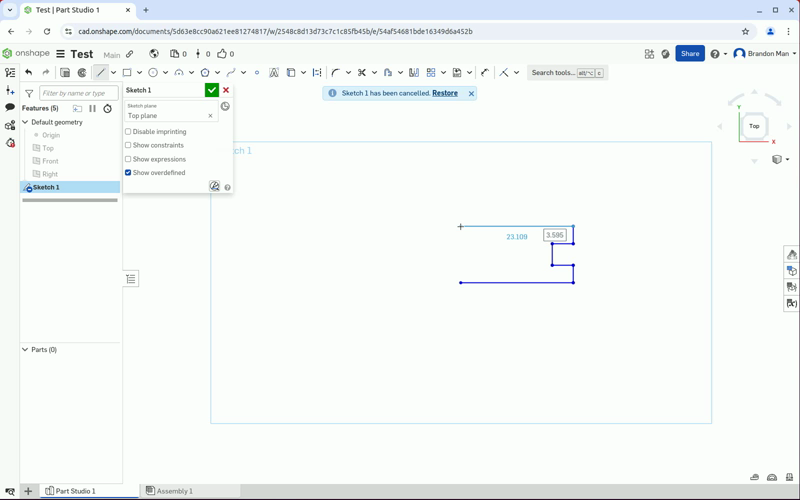
click(460, 226)
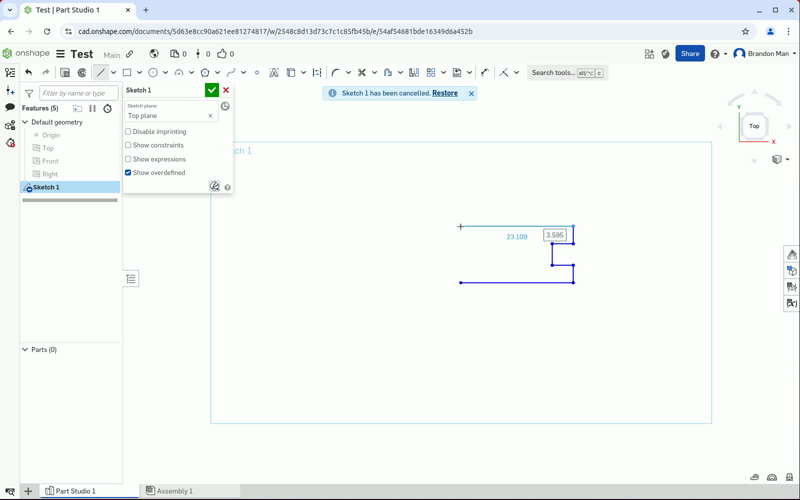
key_up(shift)
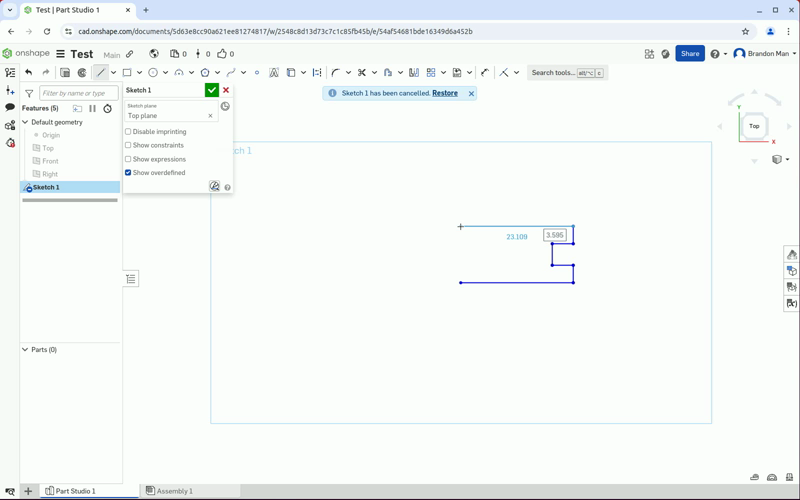
key_down(shift)
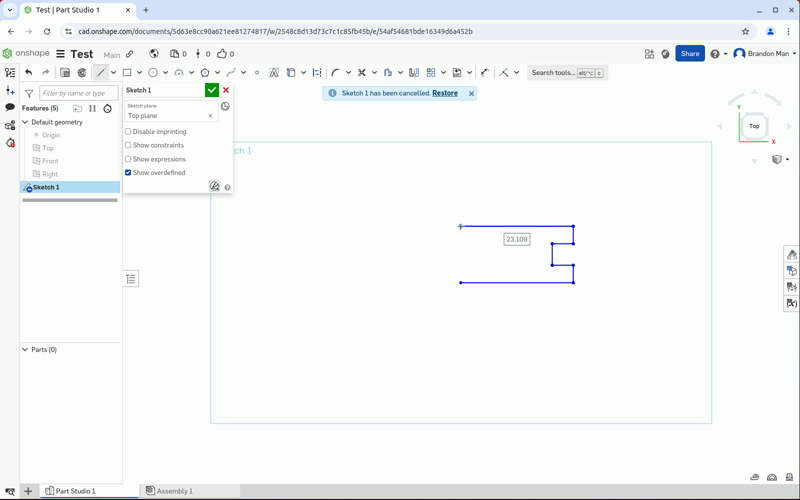
mouse_move(490, 226)
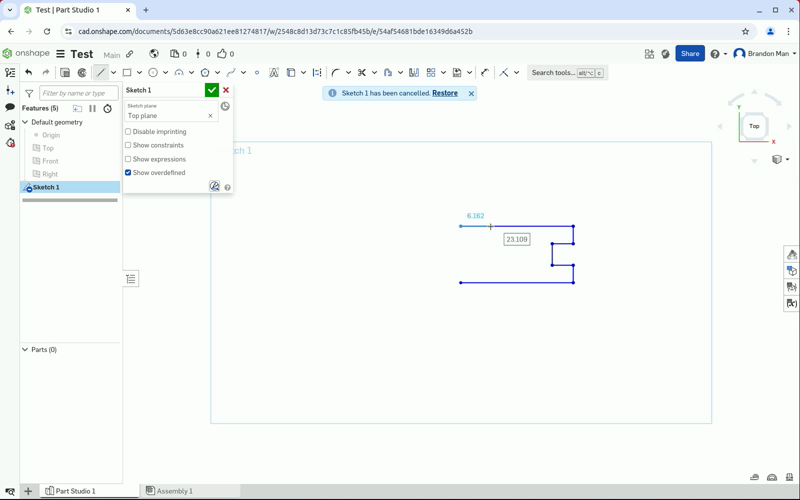
mouse_move(460, 243)
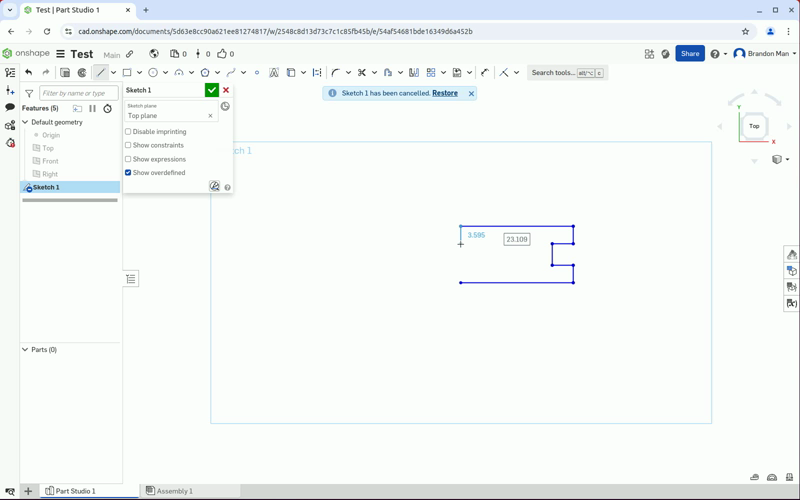
click(460, 243)
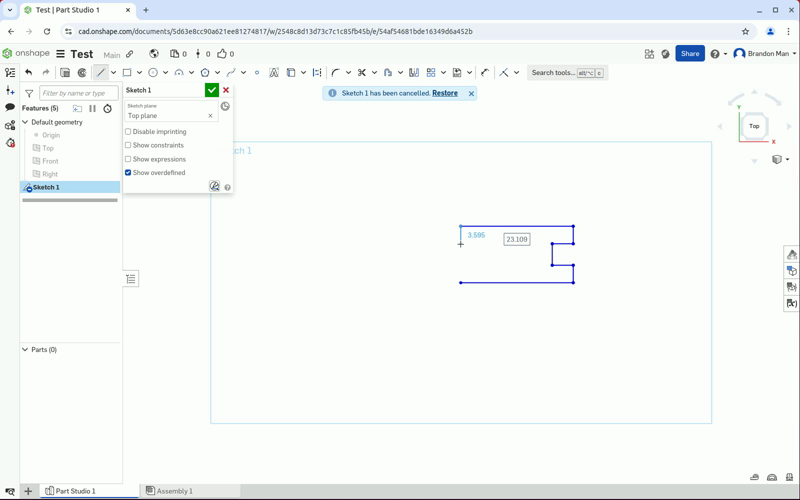
key_up(shift)
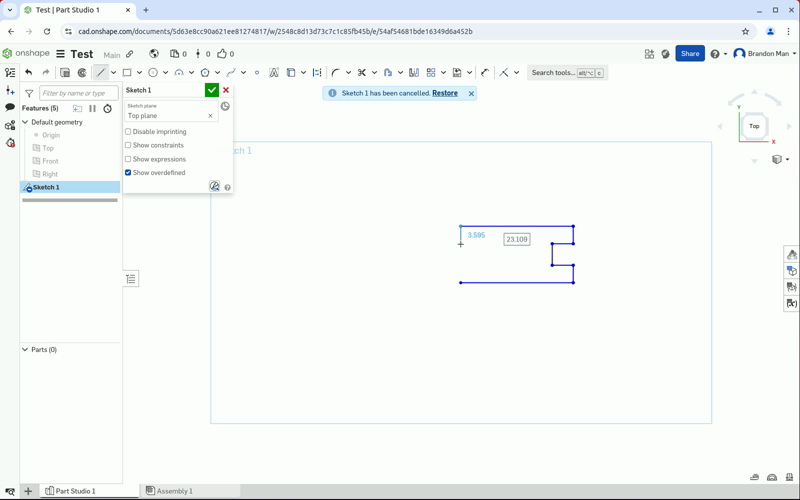
key_down(shift)
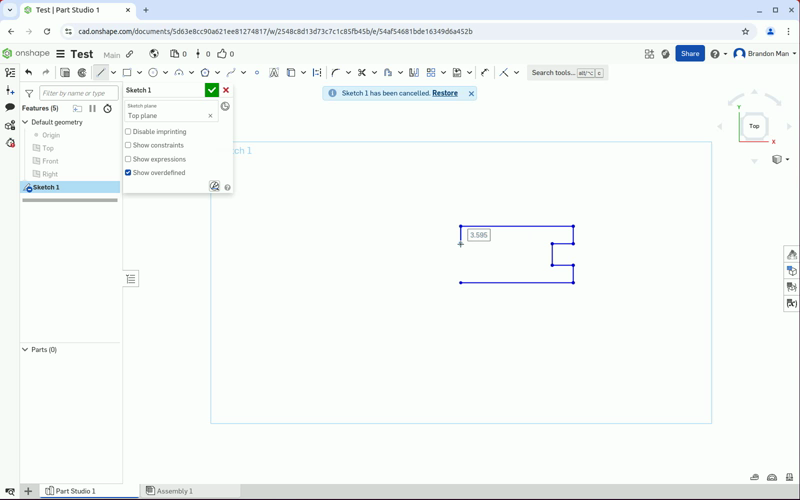
mouse_move(490, 243)
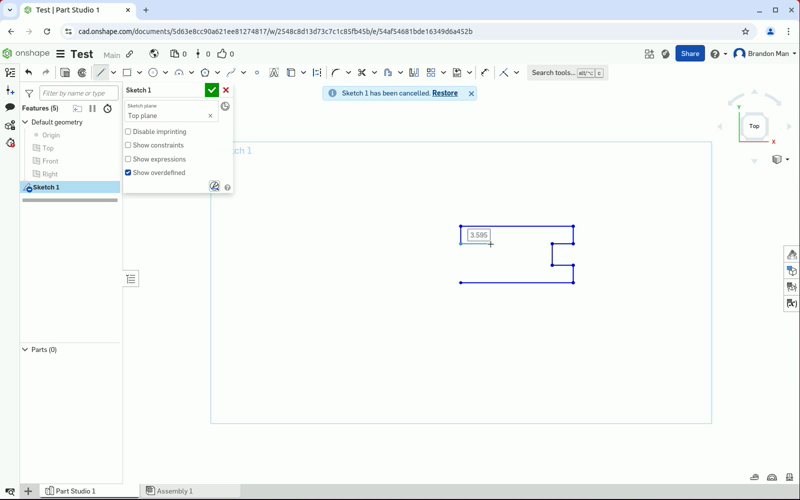
mouse_move(482, 243)
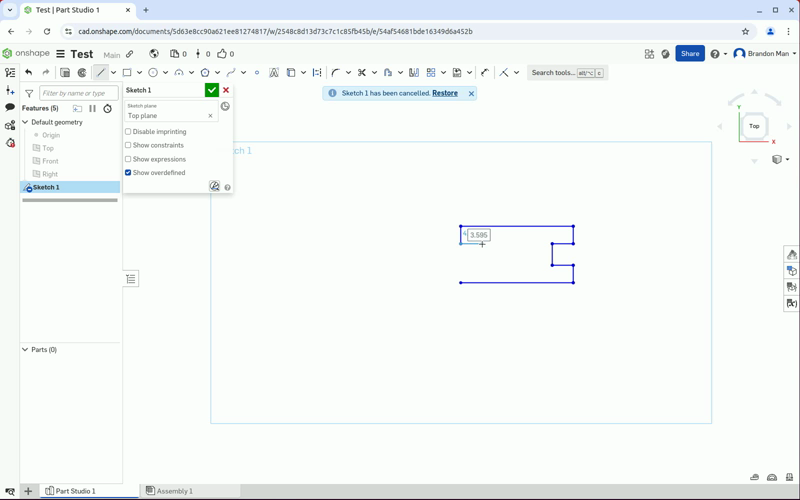
click(482, 243)
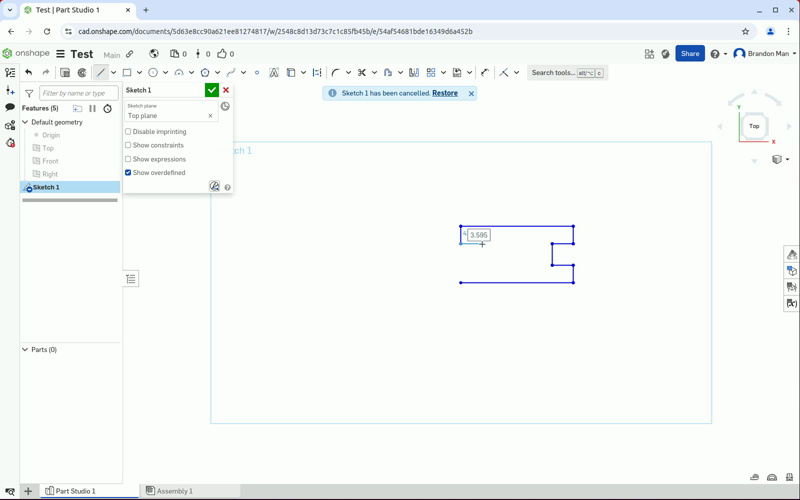
key_up(shift)
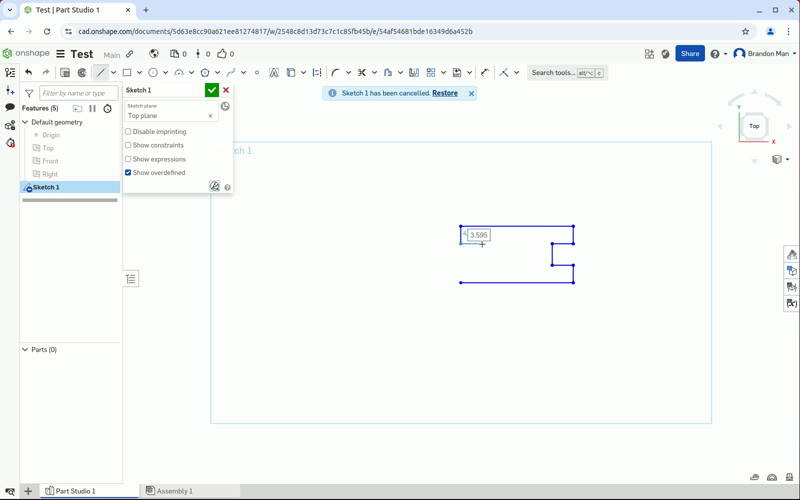
key_down(shift)
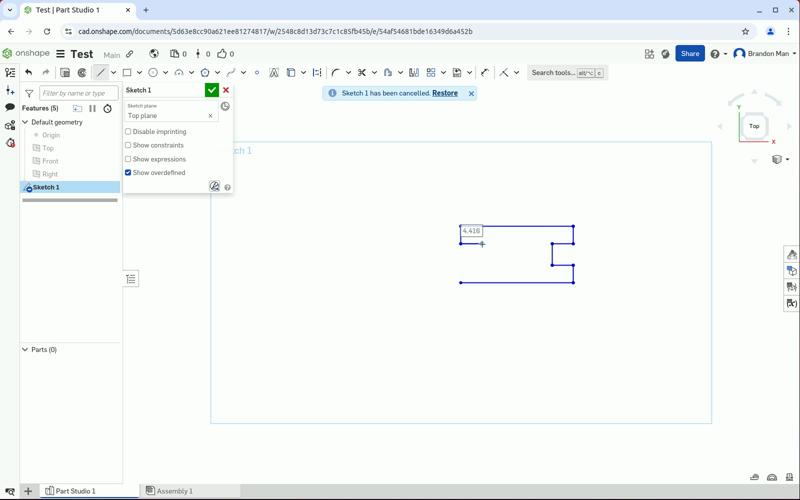
mouse_move(512, 243)
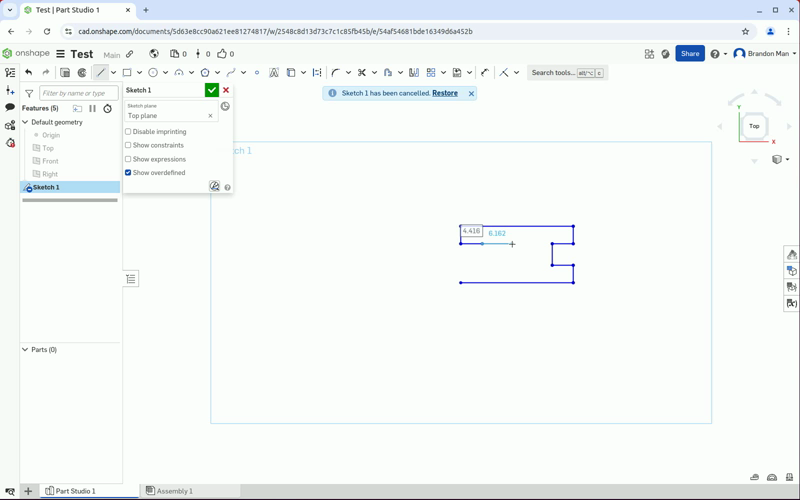
mouse_move(482, 265)
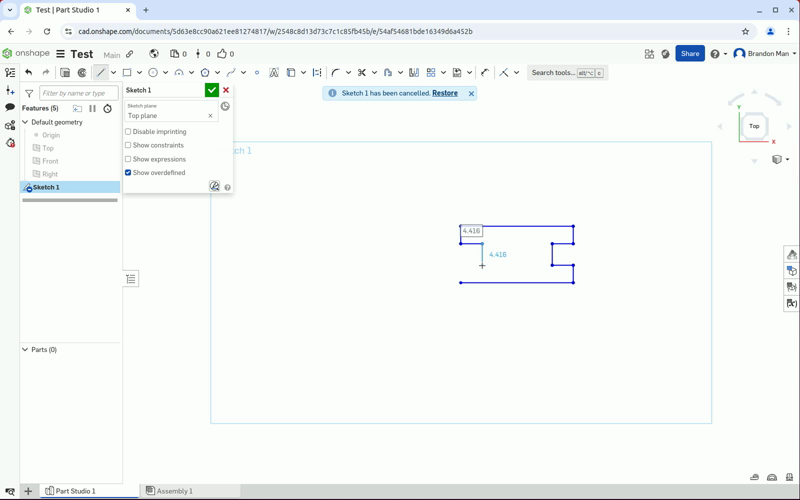
click(482, 265)
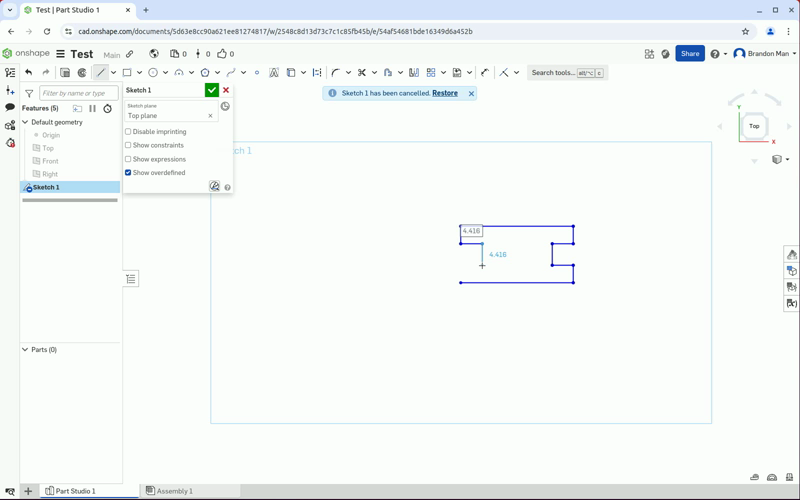
key_up(shift)
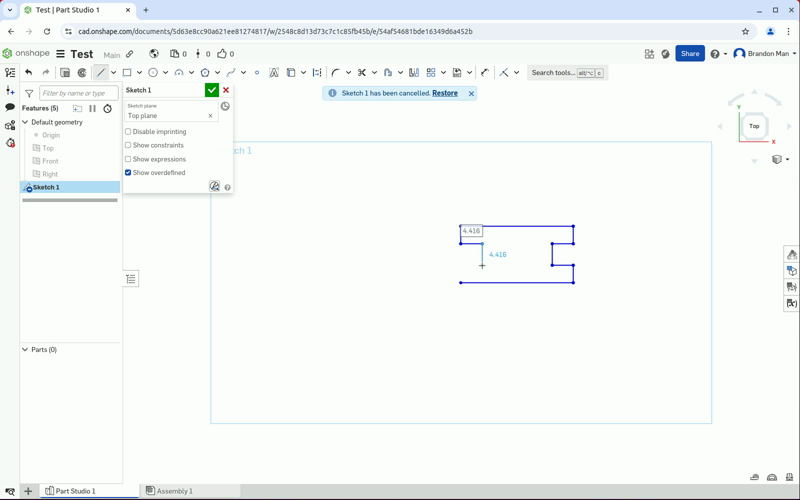
key_down(shift)
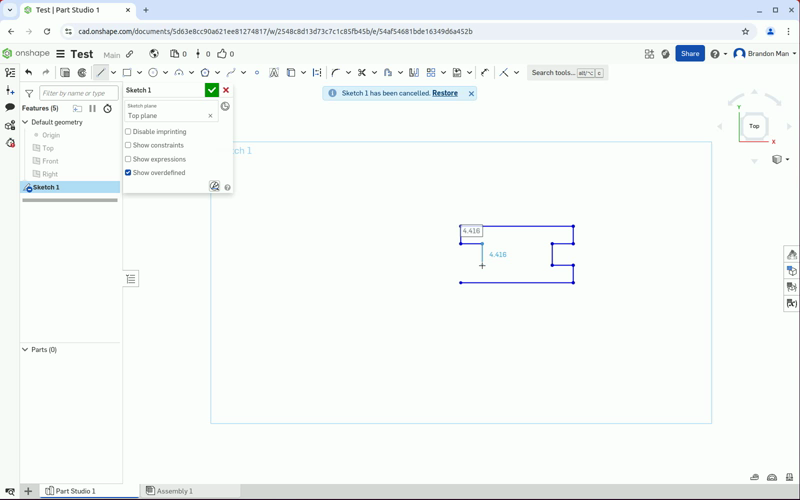
mouse_move(512, 265)
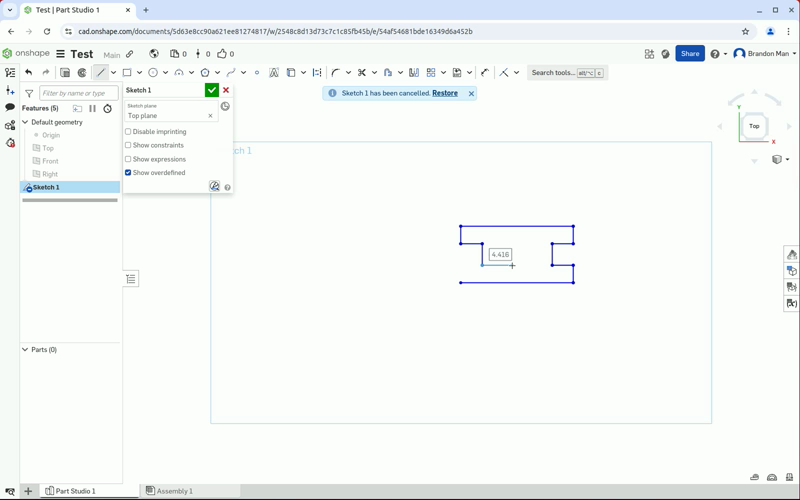
mouse_move(460, 265)
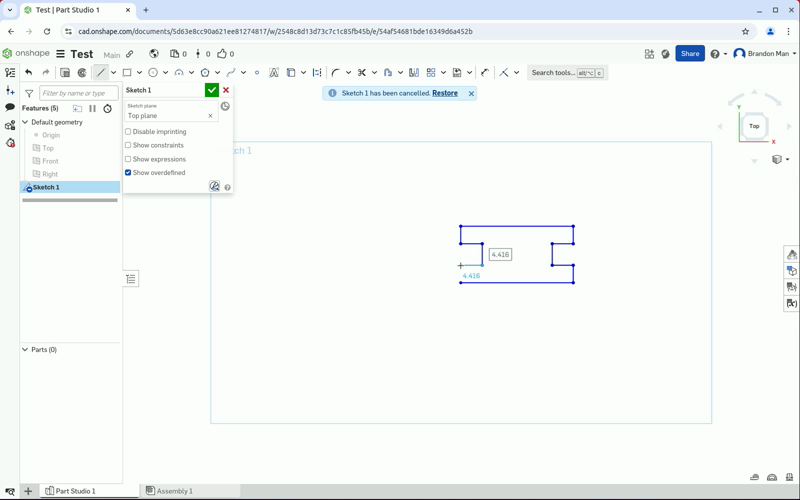
click(460, 265)
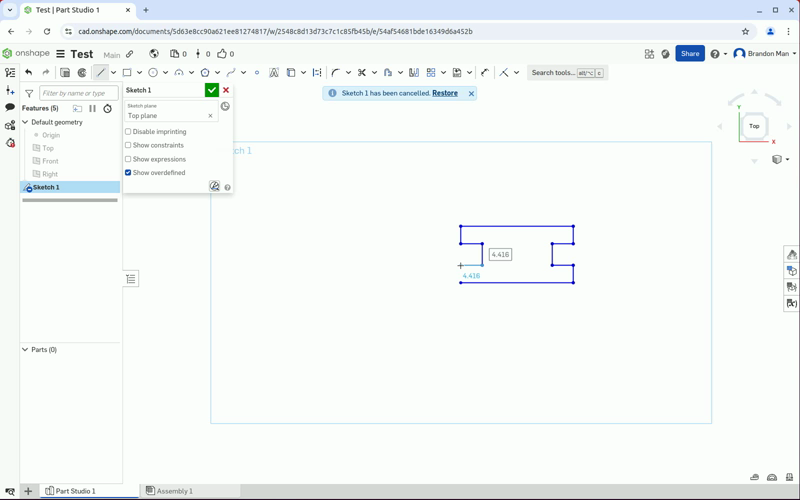
key_up(shift)
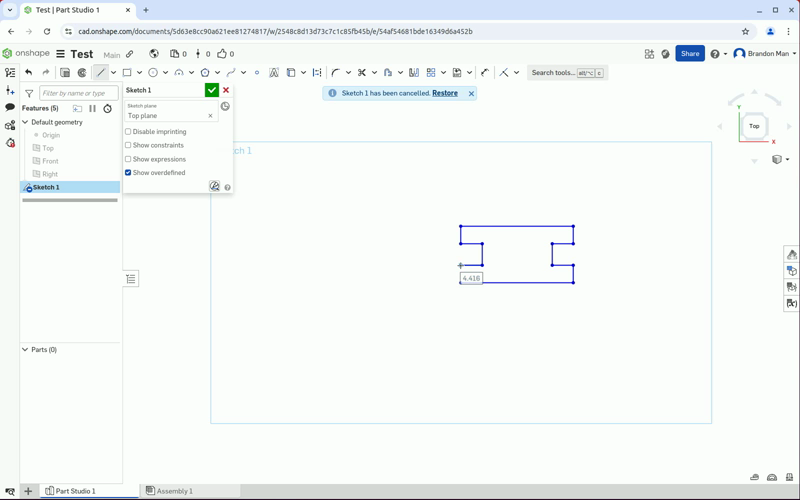
mouse_move(490, 265)
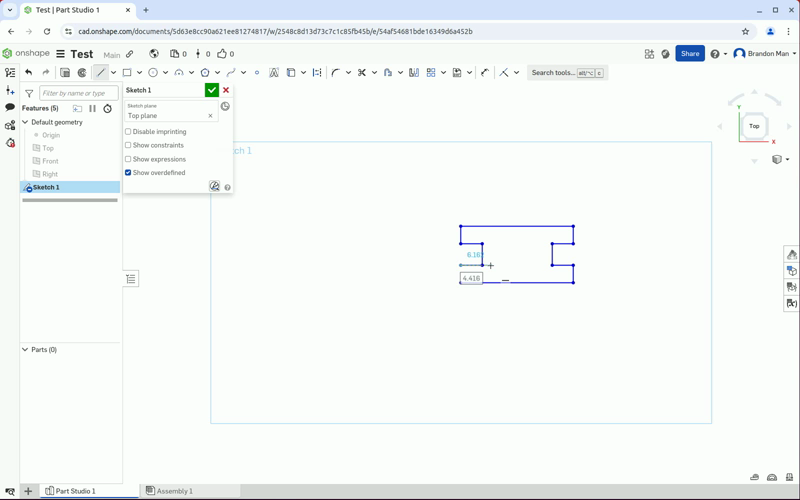
key_down(shift)
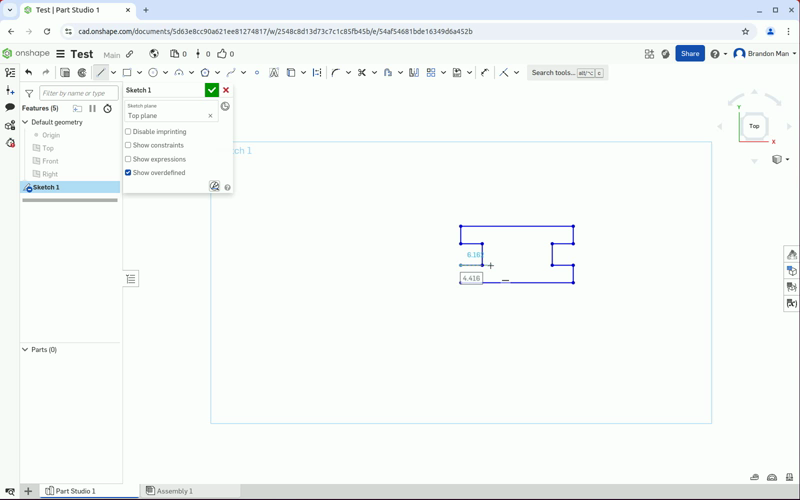
mouse_move(460, 282)
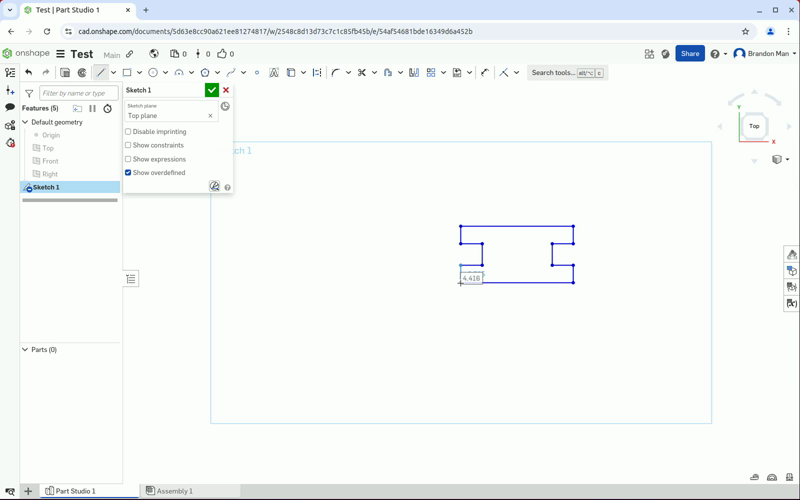
key_up(shift)
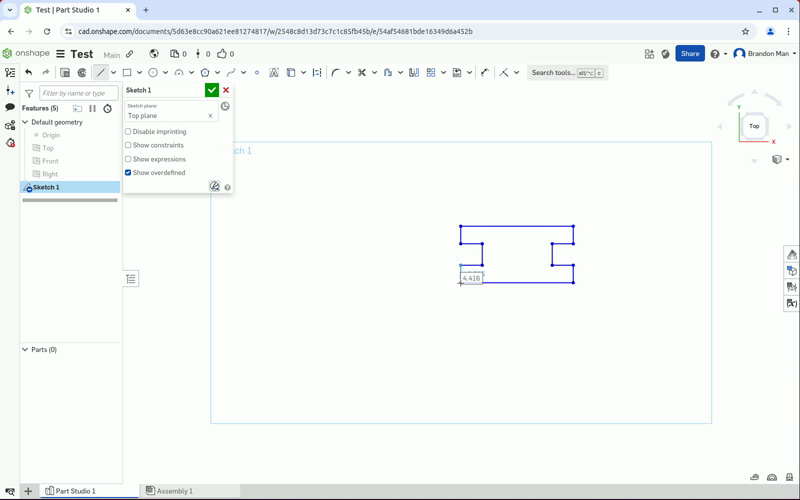
click(460, 282)
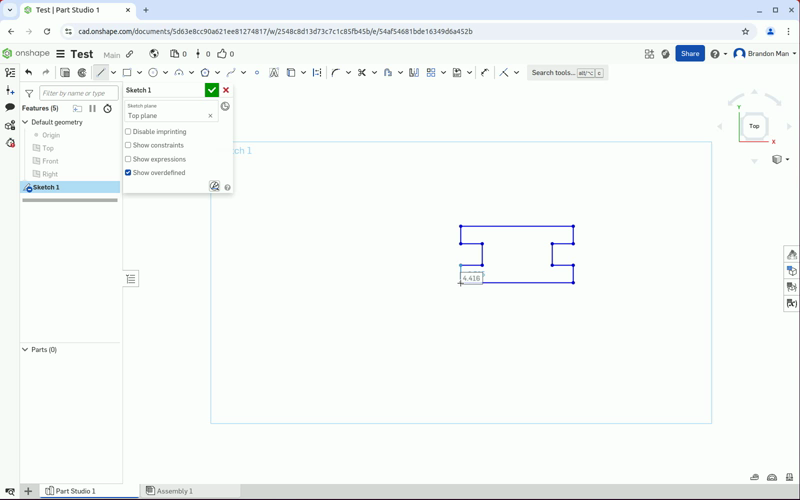
key(esc)
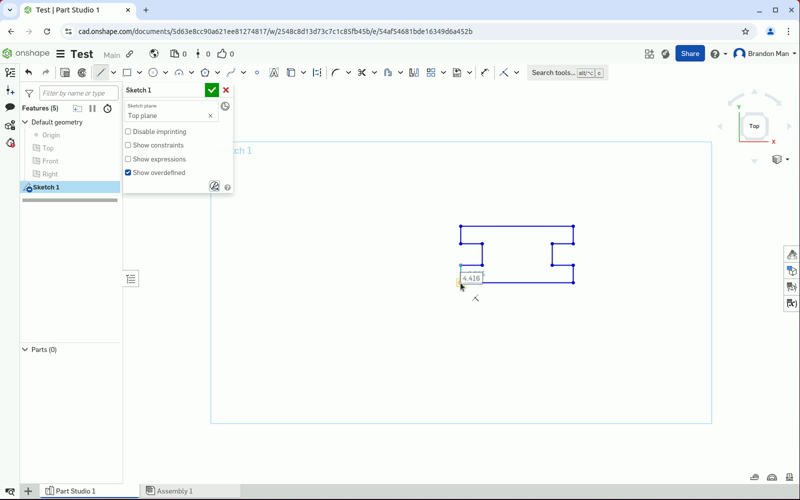
mouse_move(511, 268)
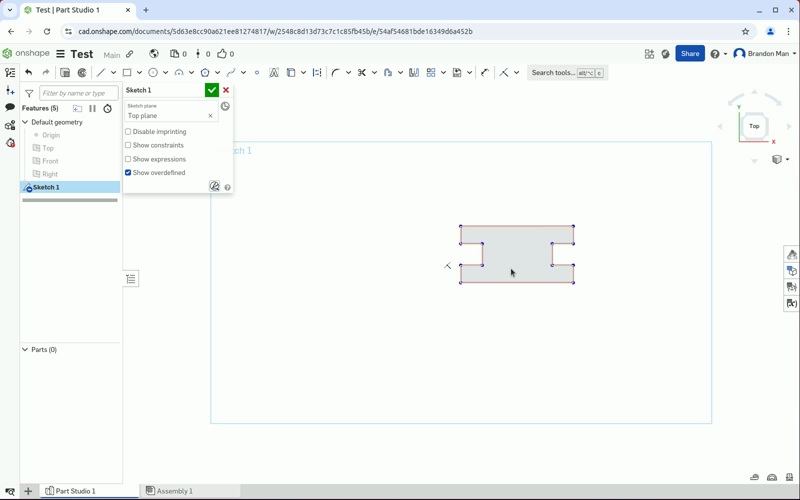
click(511, 268)
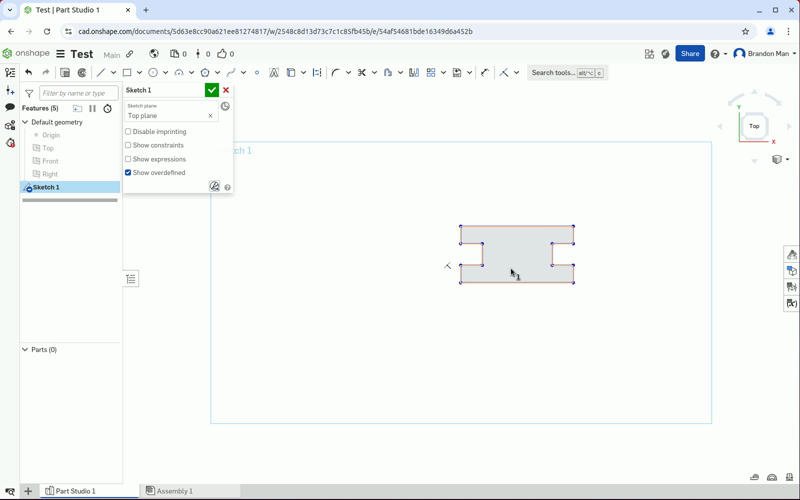
mouse_move(73, 352)
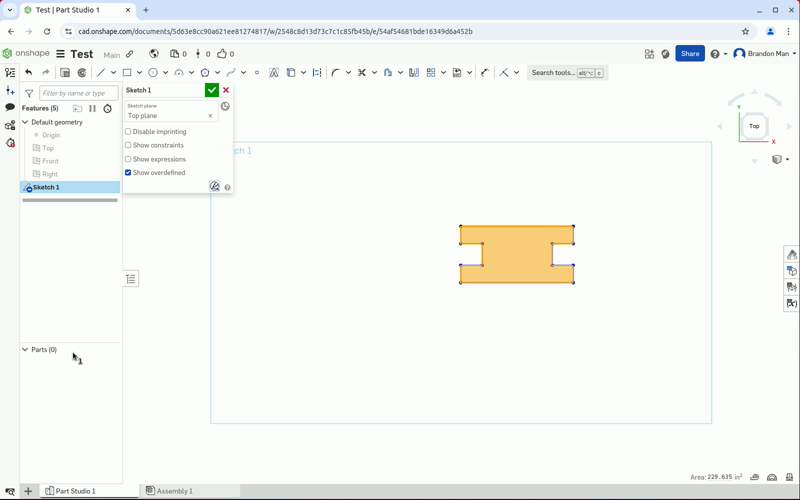
key(shift+y)
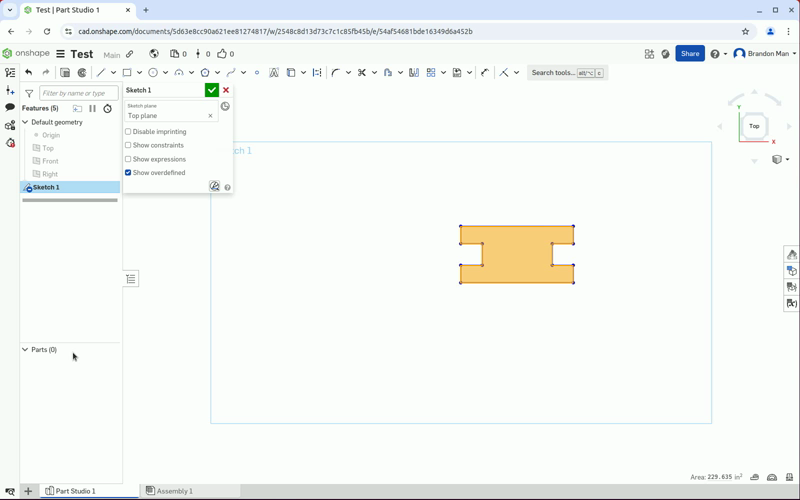
key(shift+e)
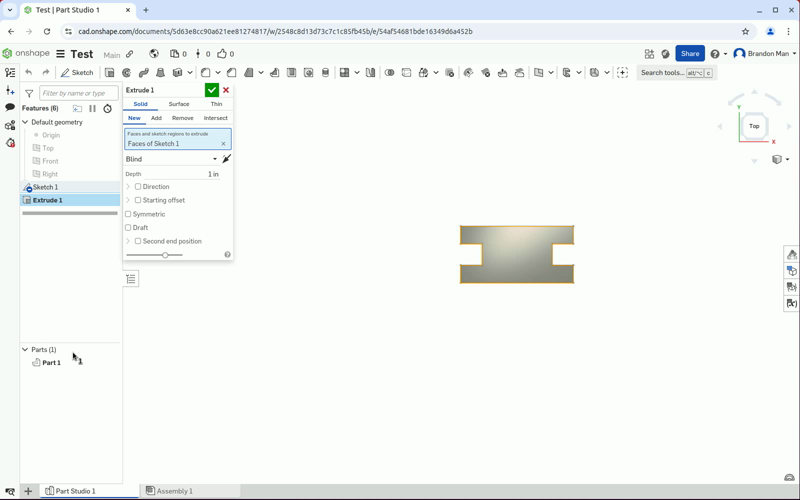
mouse_move(143, 106)
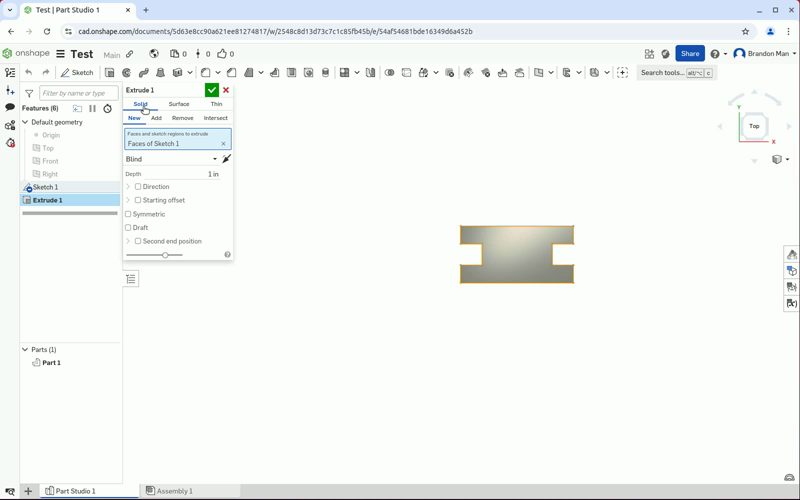
click(143, 106)
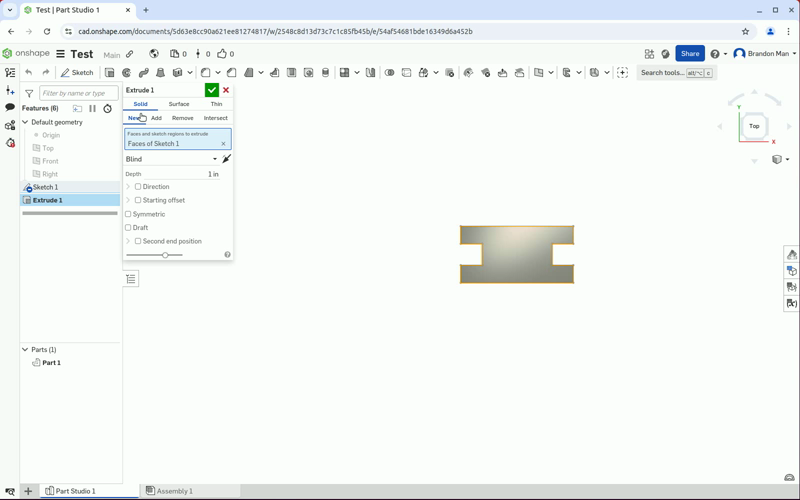
mouse_move(137, 120)
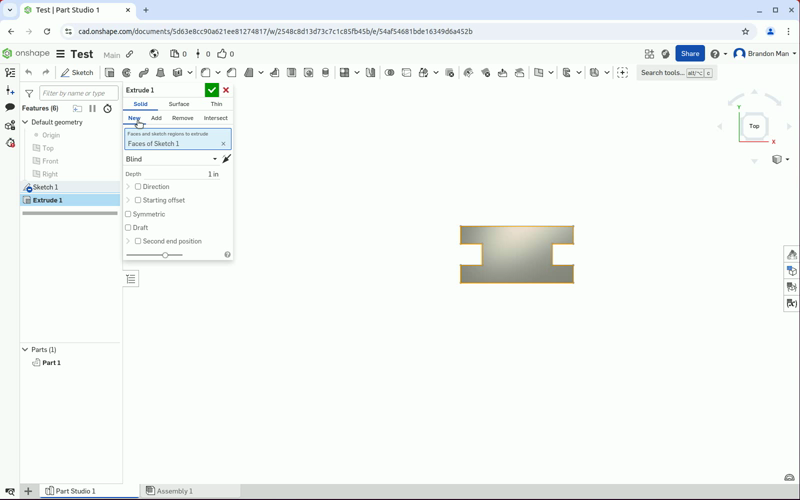
click(137, 120)
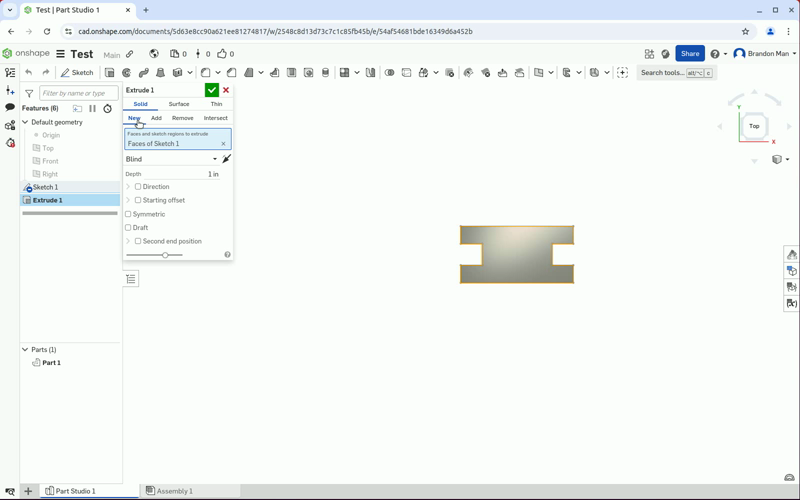
key(tab, 4)
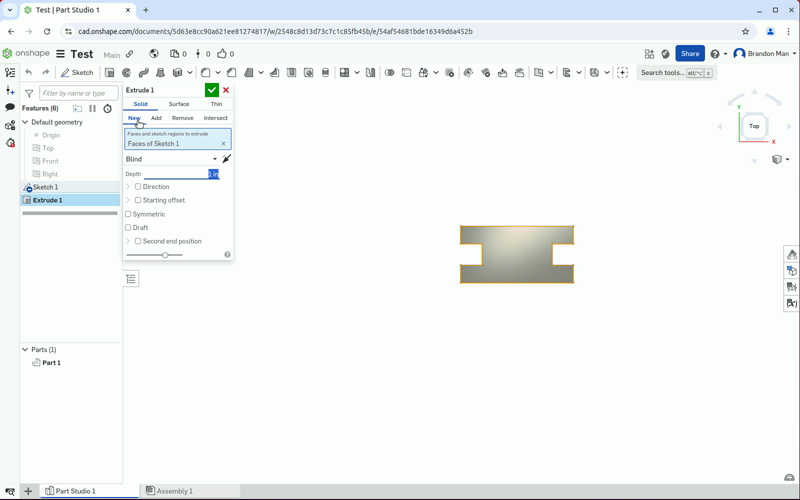
text(5.778)
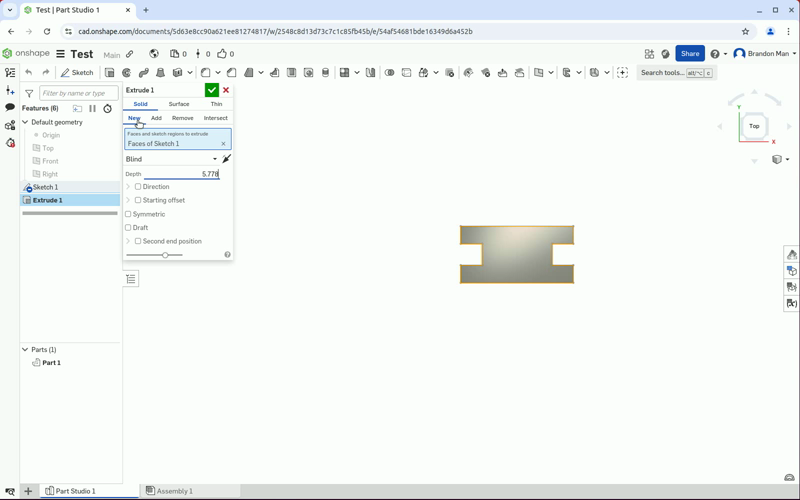
key(tab, 3)
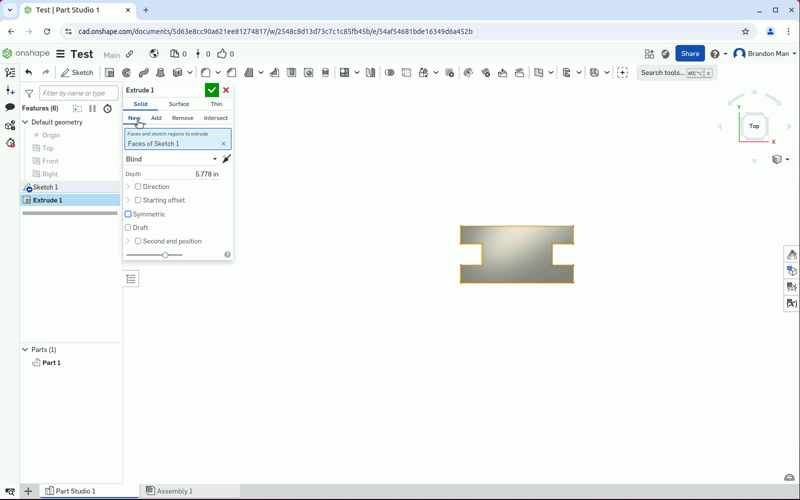
key(space)
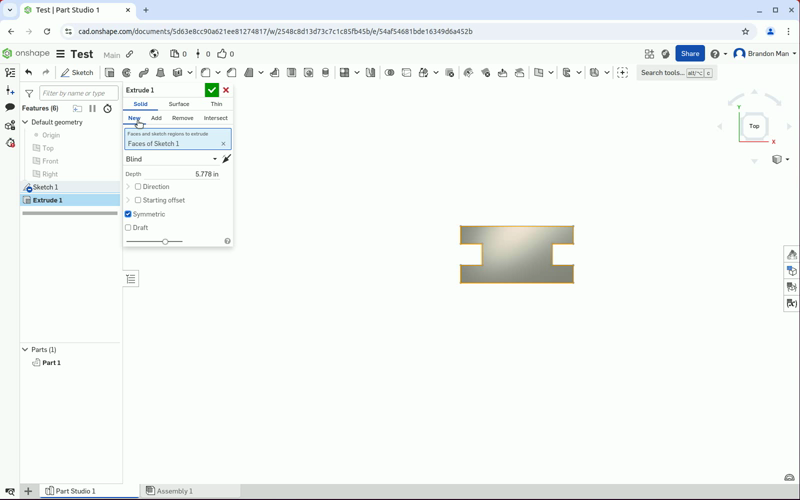
key(enter)
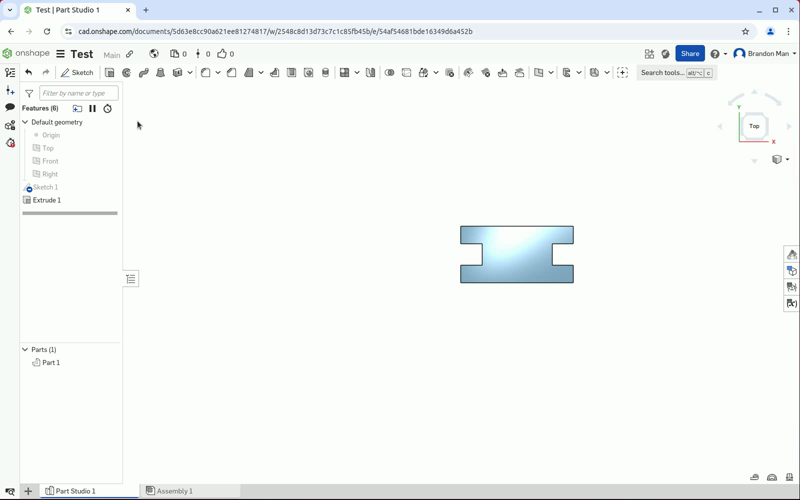
key(shift+h)
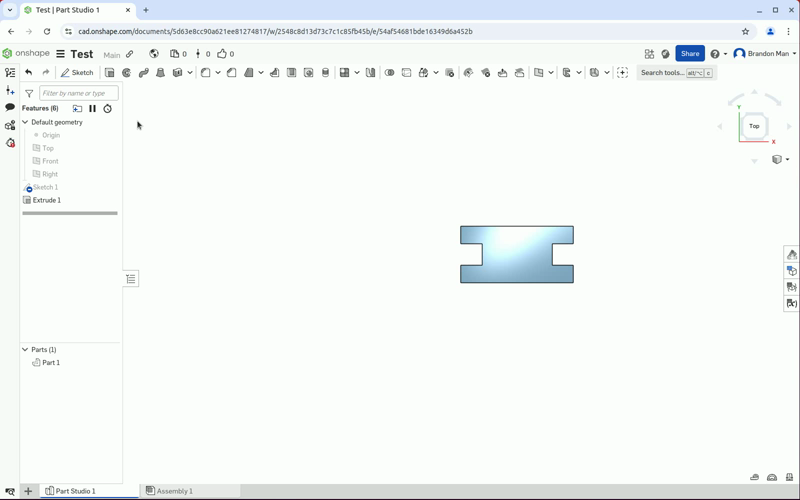
key(shift+h)
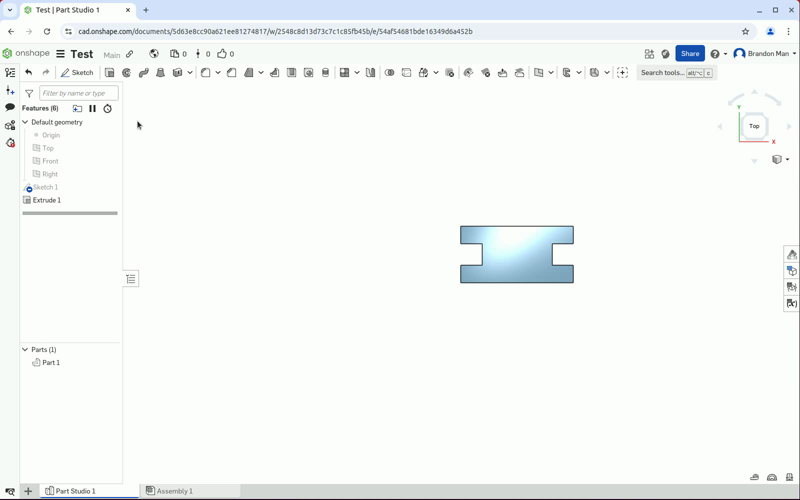
mouse_move(73, 189)
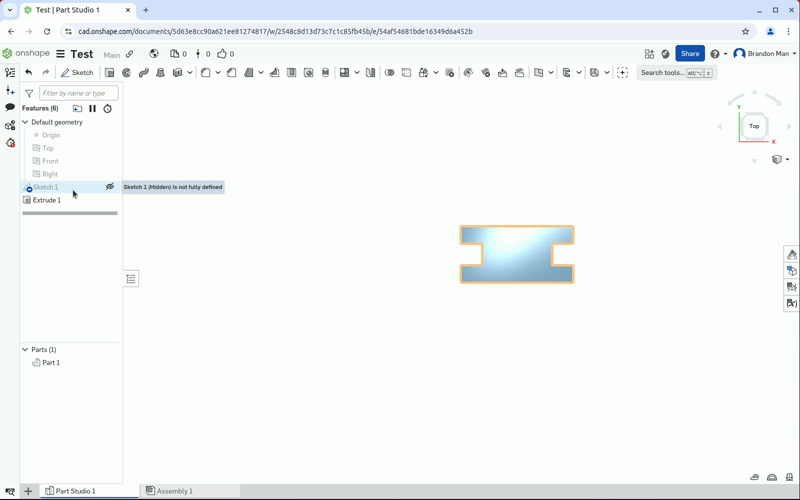
click(73, 189)
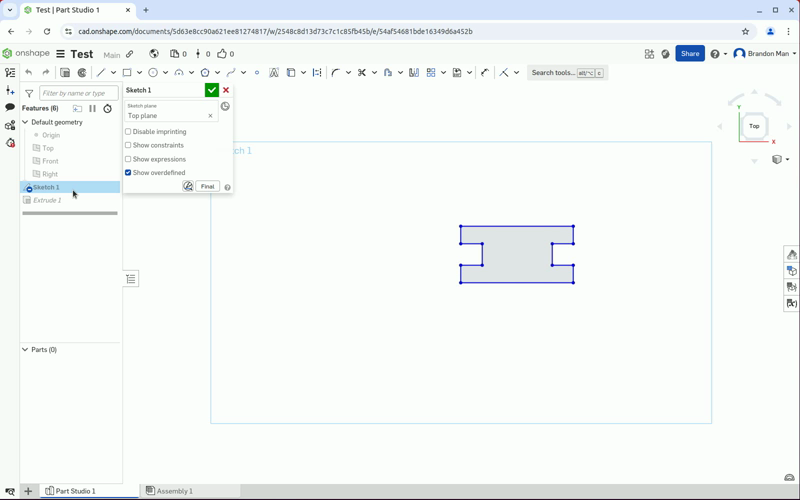
mouse_move(229, 92)
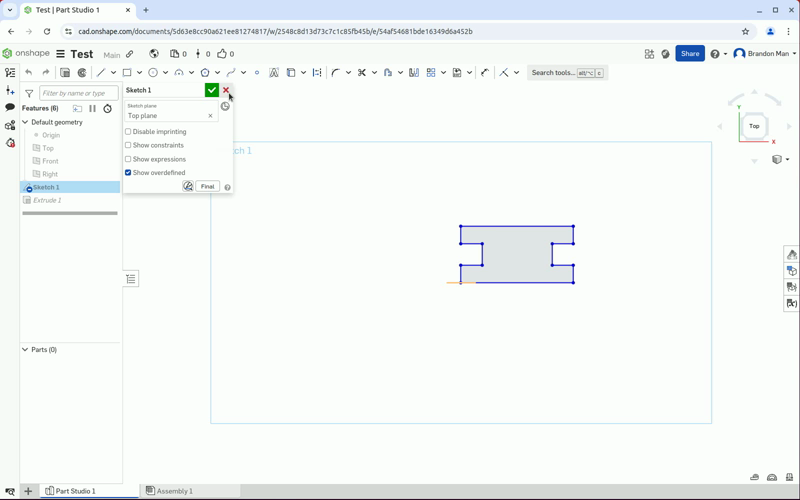
click(229, 92)
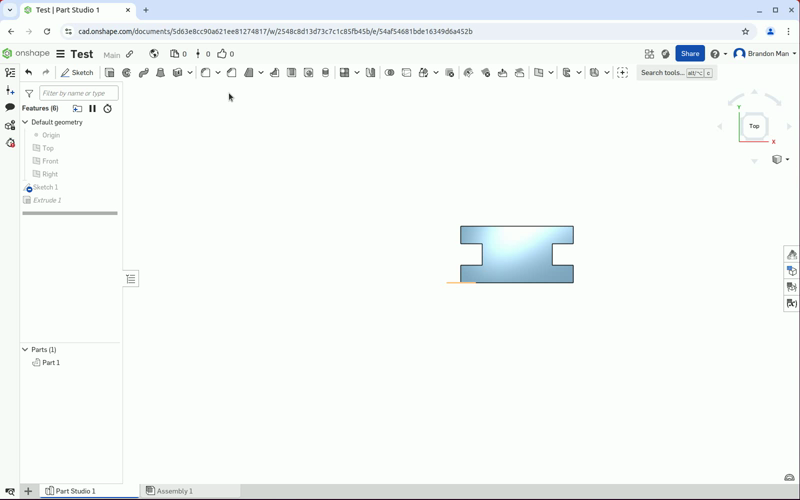
mouse_move(541, 75)
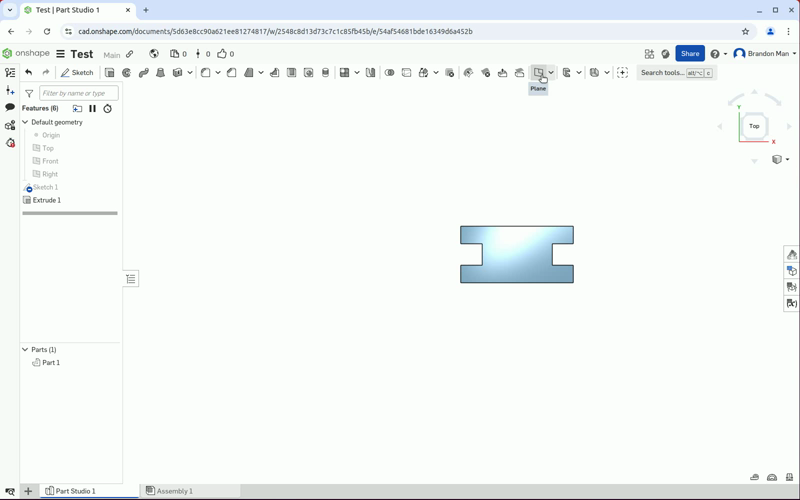
click(541, 75)
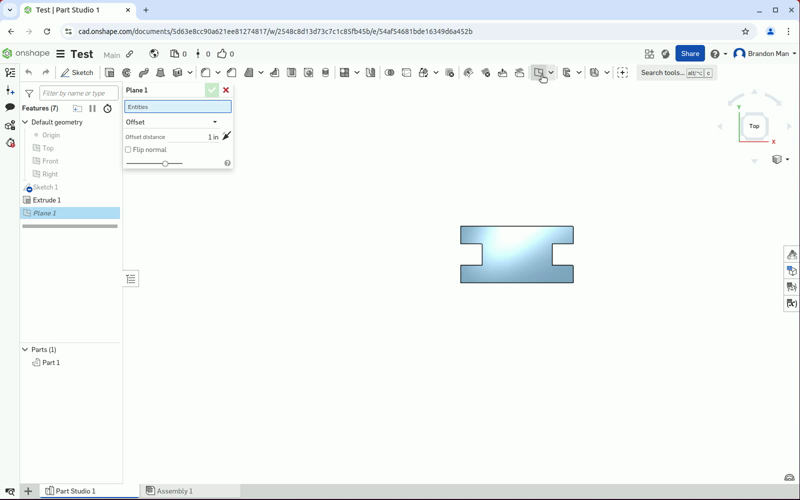
mouse_move(73, 150)
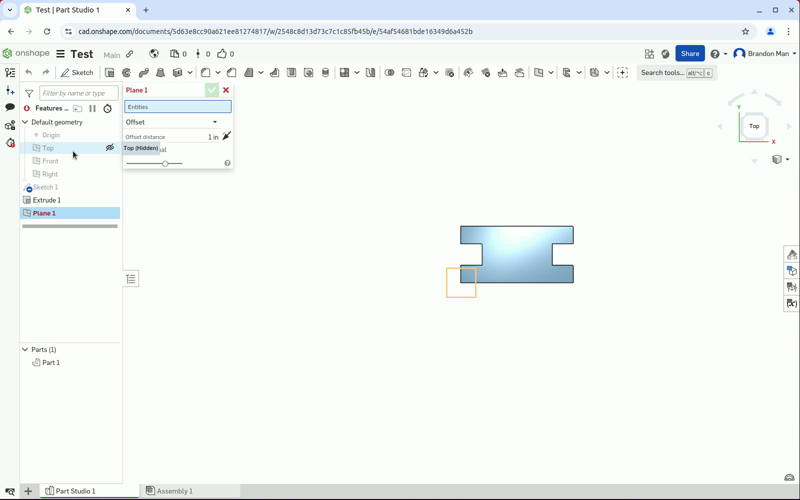
click(73, 150)
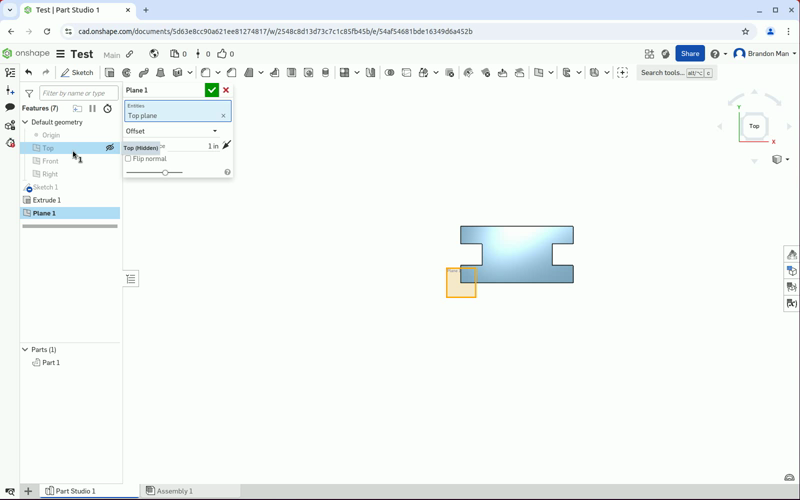
key(tab, 2)
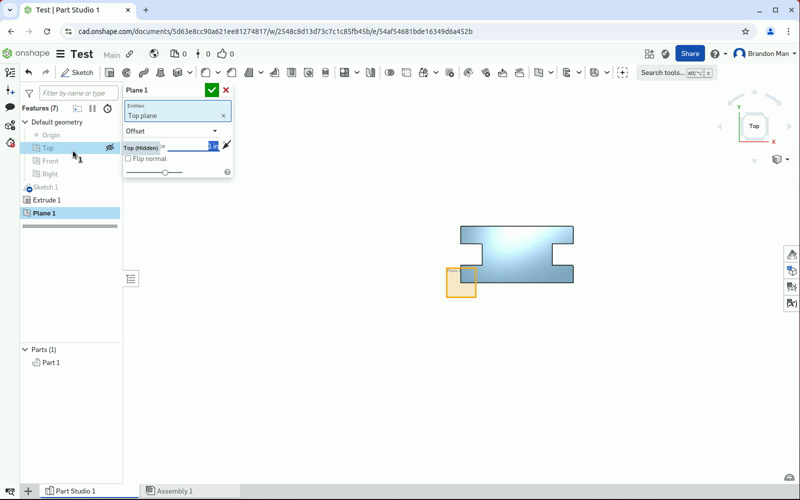
text(2.896)
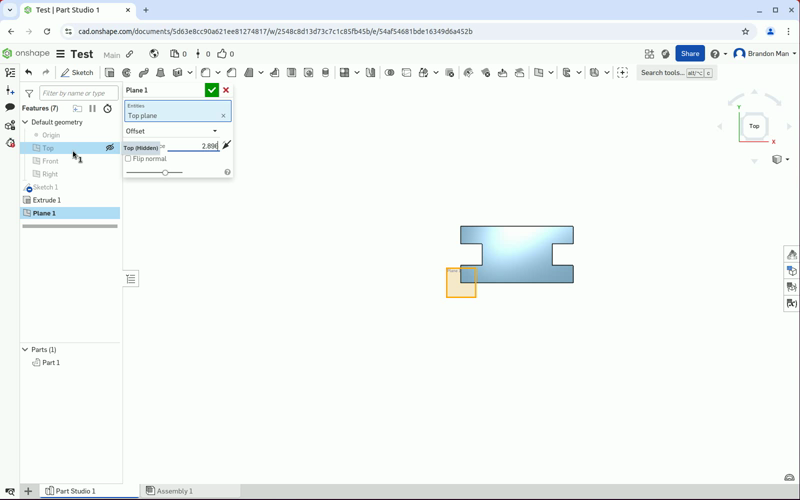
key(enter, 2)
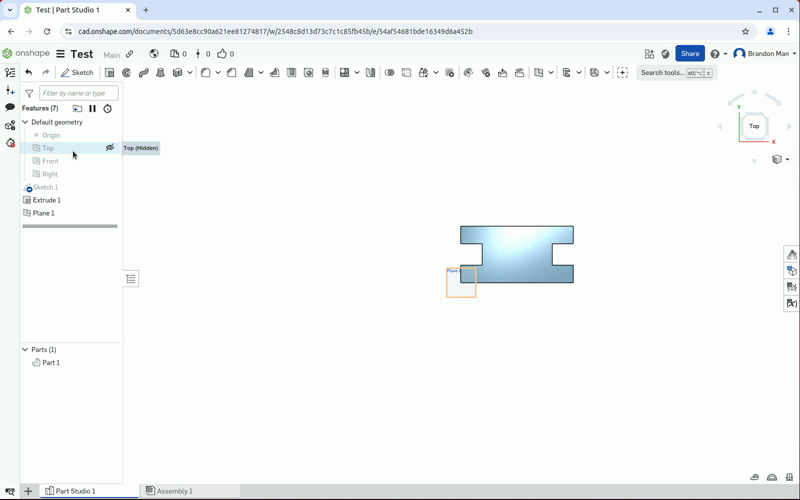
key(shift+s)
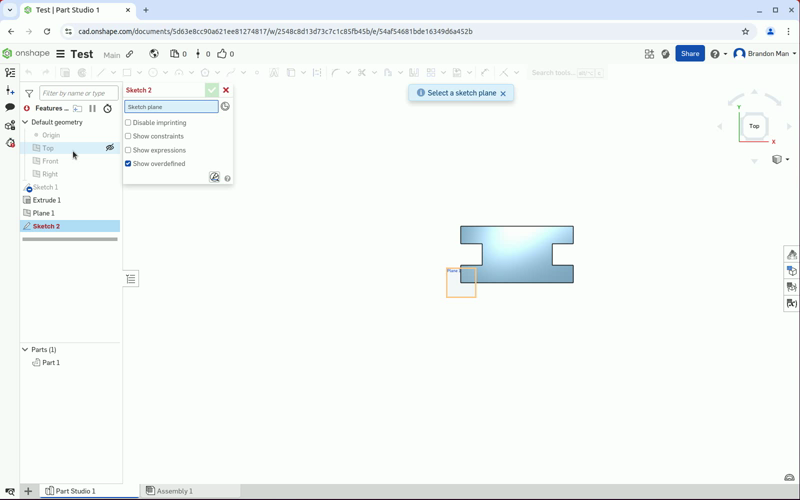
mouse_move(73, 215)
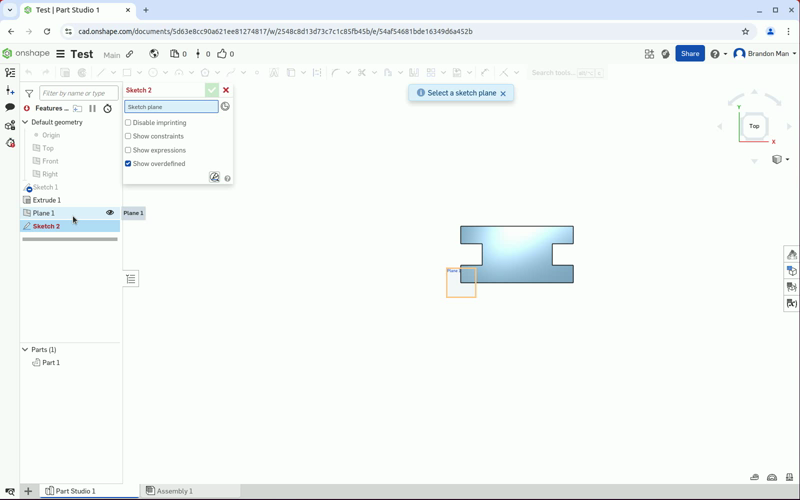
click(73, 215)
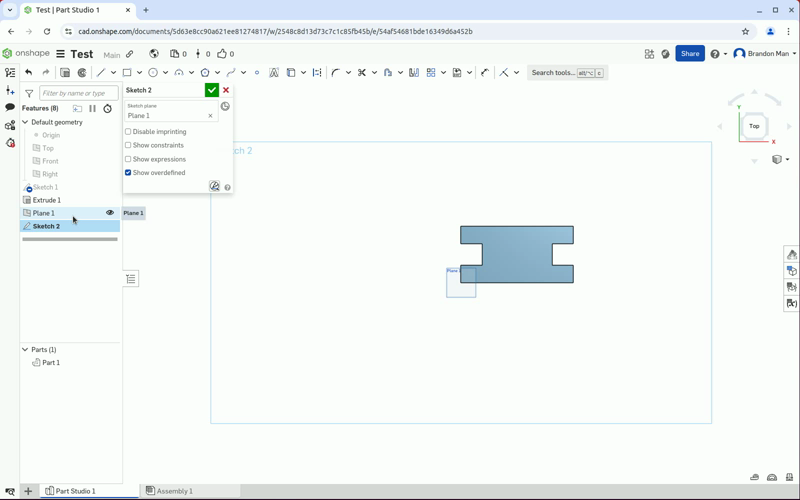
mouse_move(73, 352)
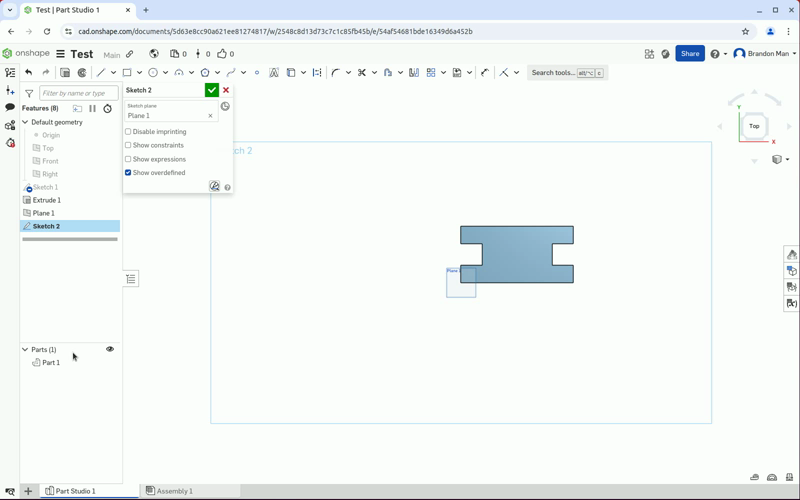
key(y)
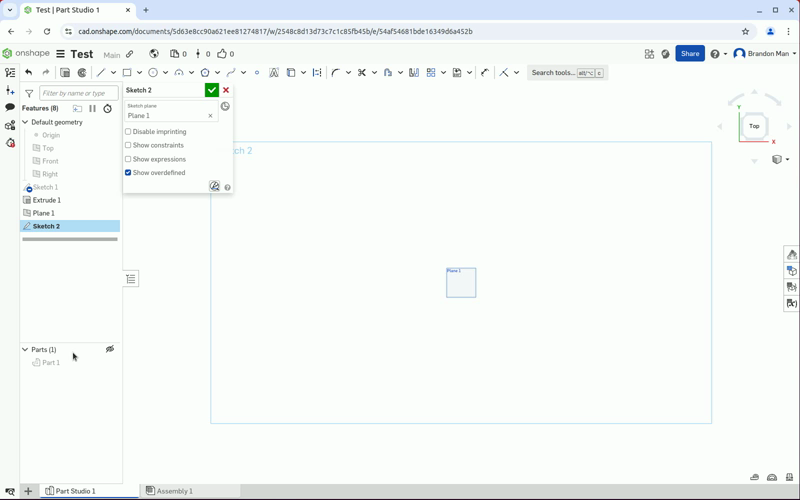
key(l)
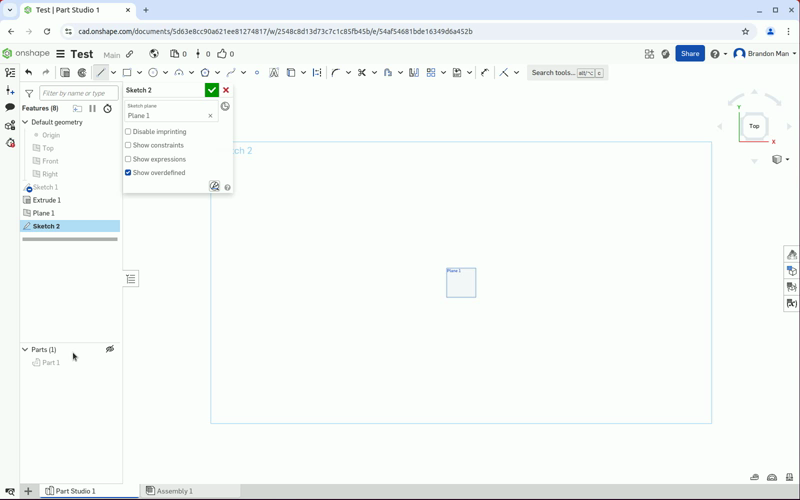
key_down(shift)
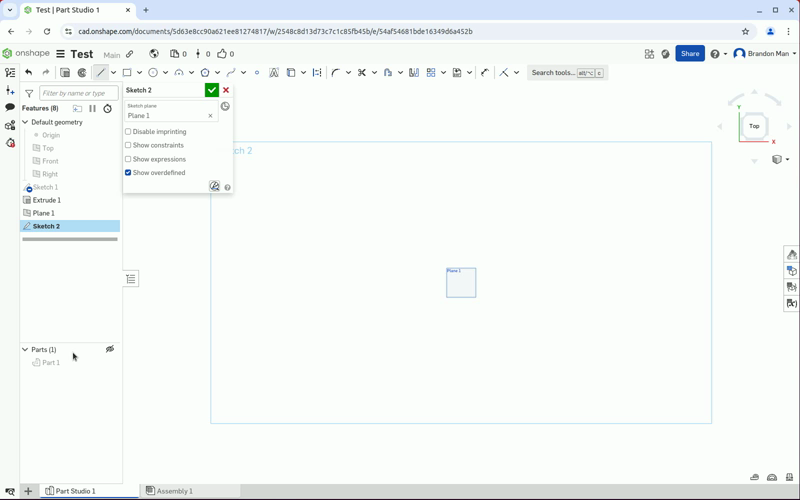
mouse_move(489, 226)
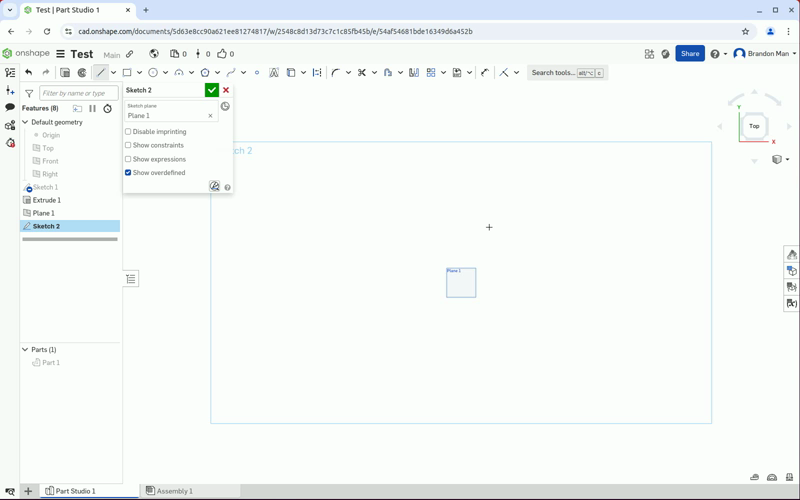
click(489, 226)
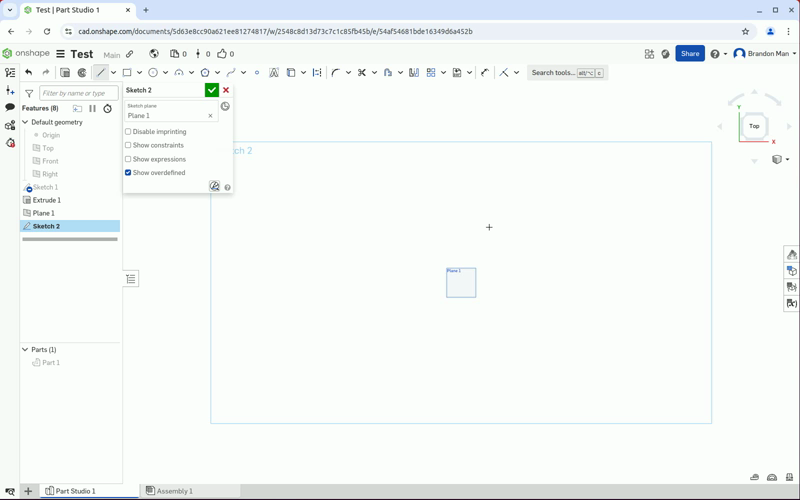
key_up(shift)
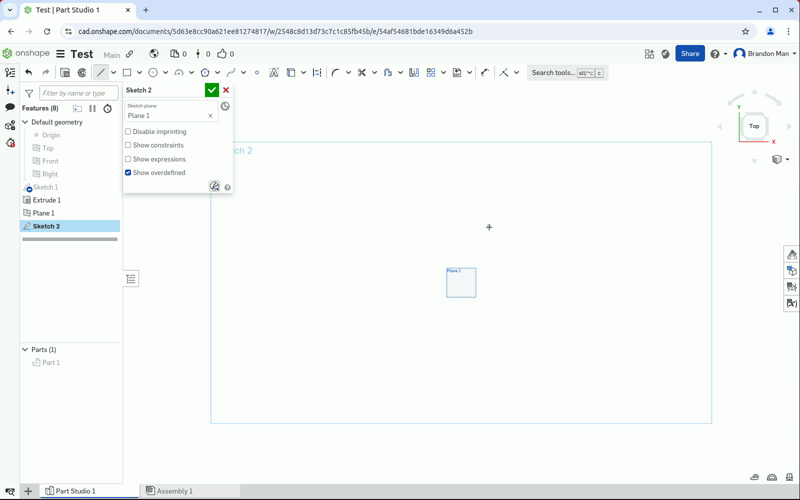
key_down(shift)
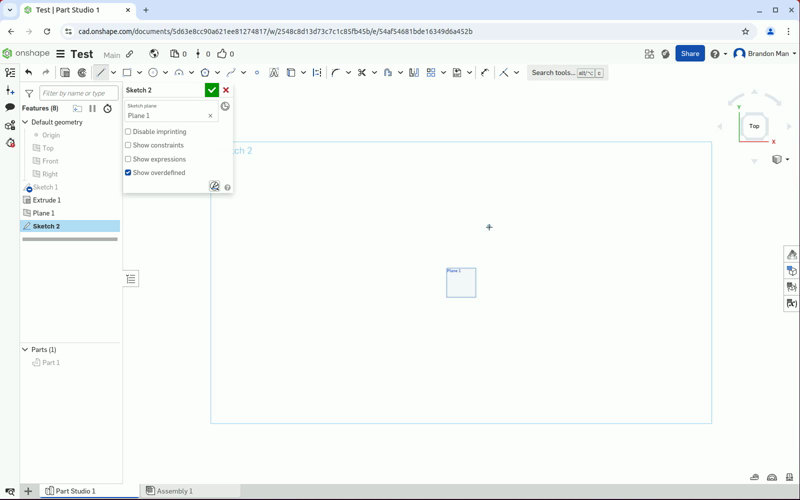
mouse_move(517, 283)
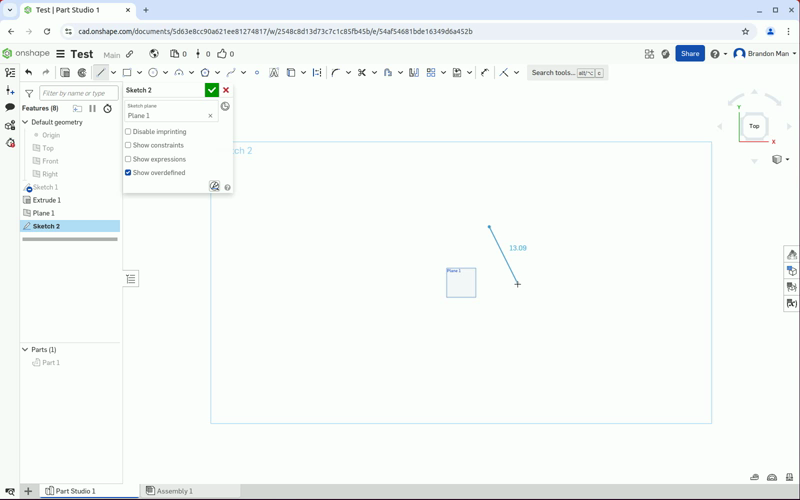
click(517, 283)
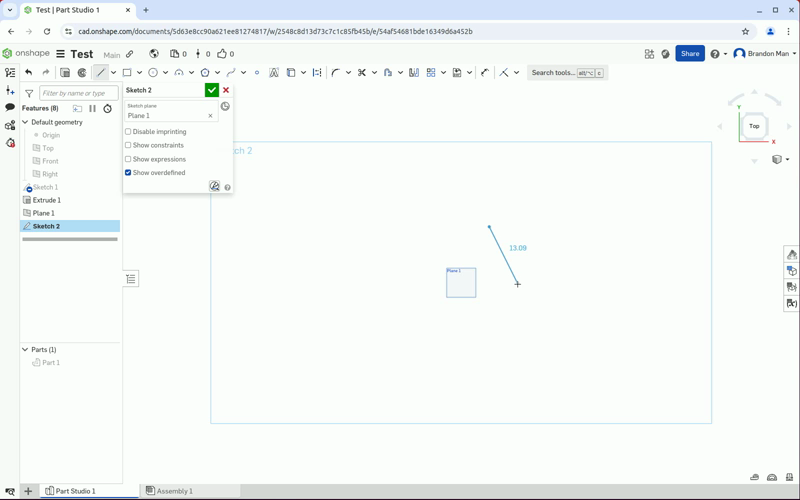
key_up(shift)
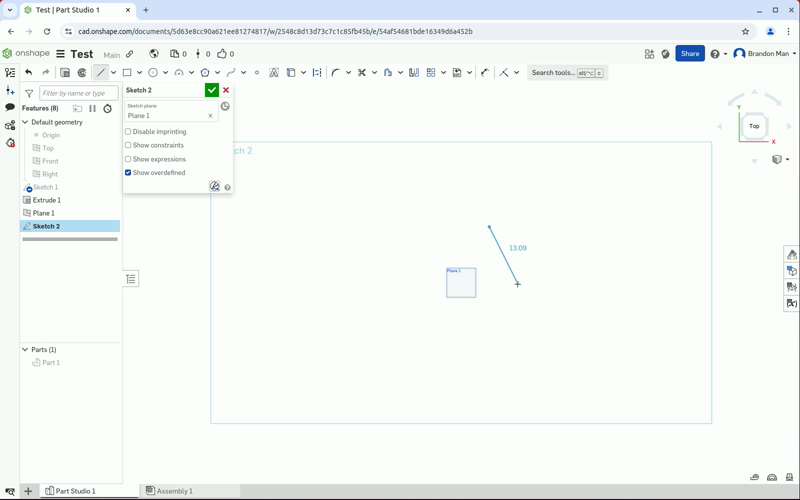
key_down(shift)
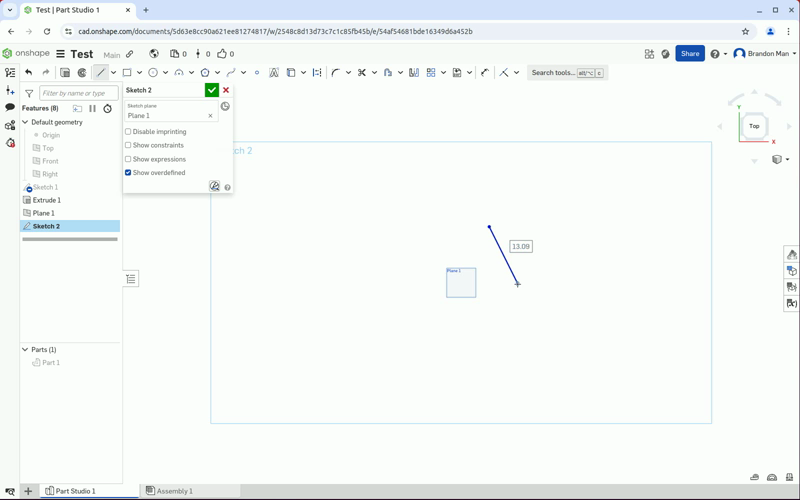
mouse_move(545, 226)
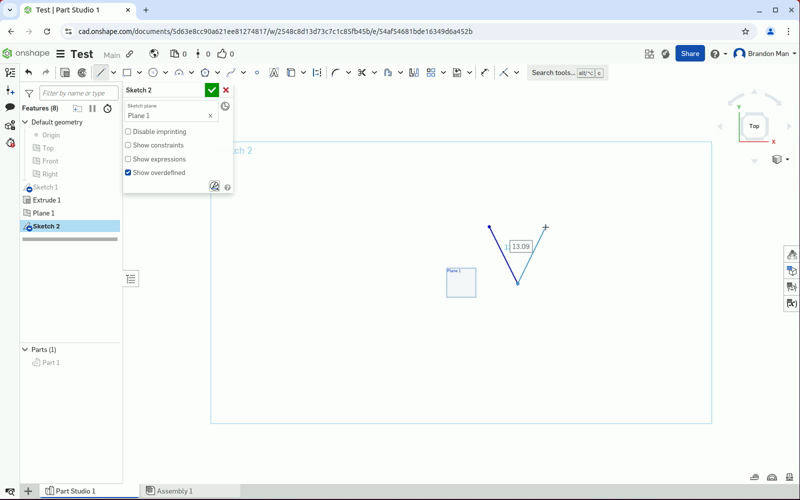
click(545, 226)
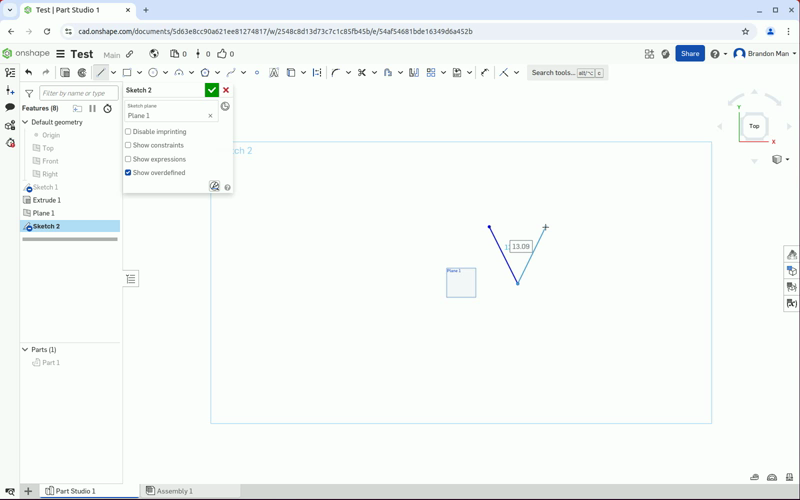
key_up(shift)
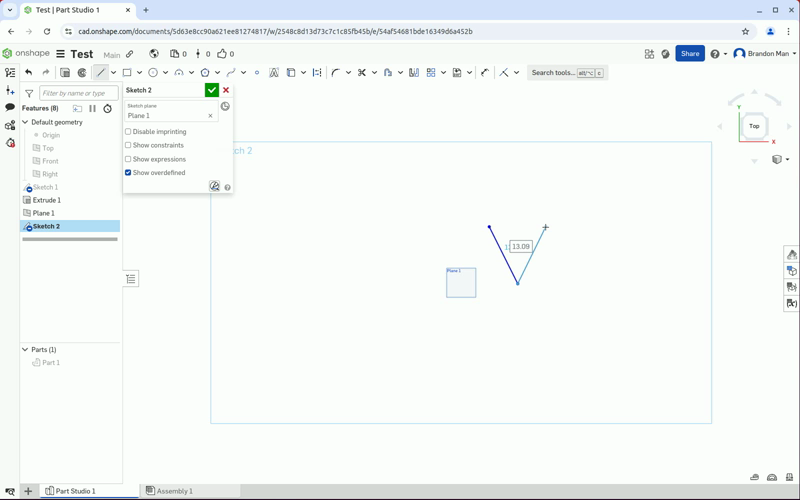
mouse_move(575, 226)
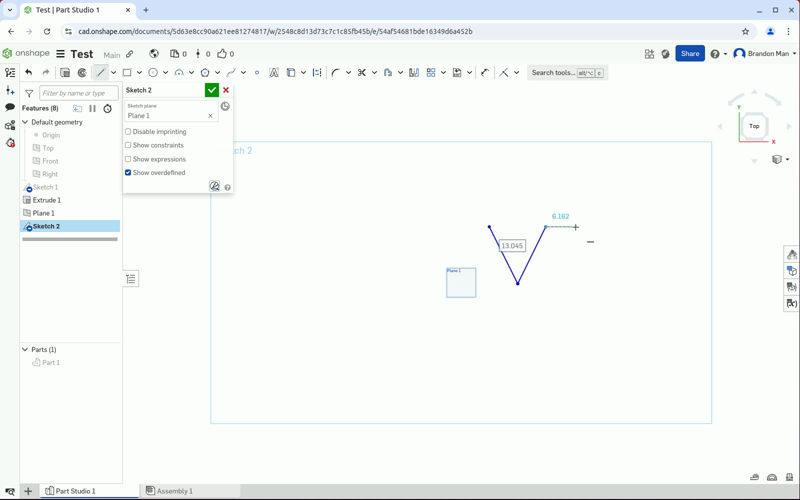
key_down(shift)
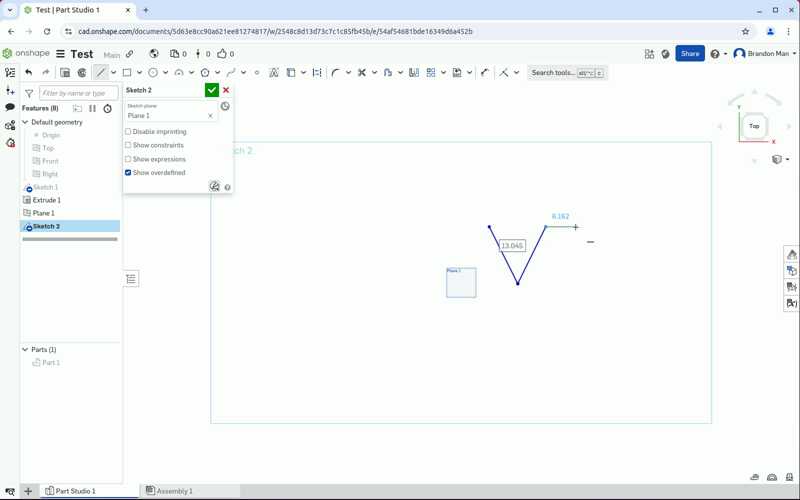
mouse_move(489, 226)
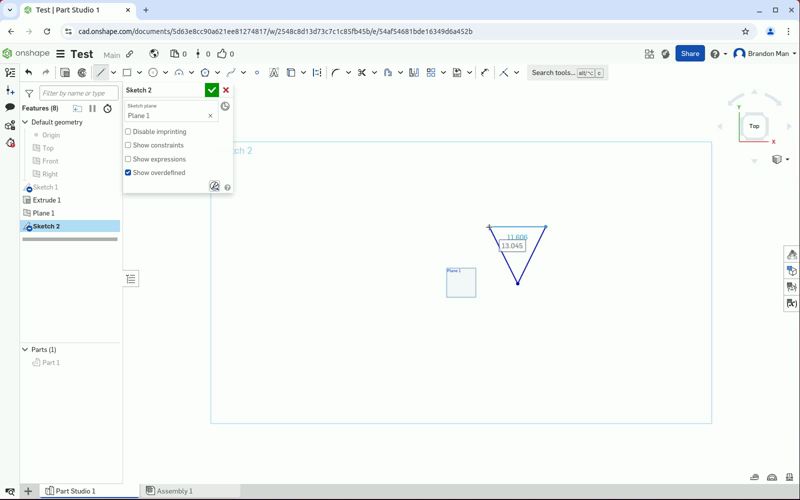
key_up(shift)
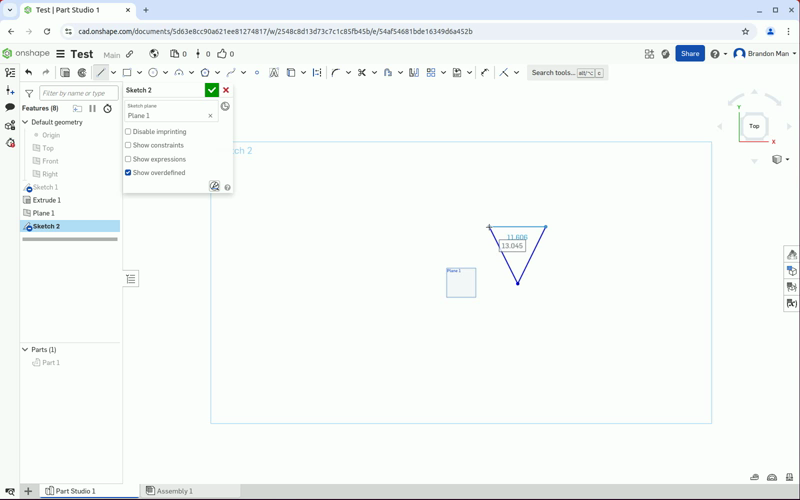
click(489, 226)
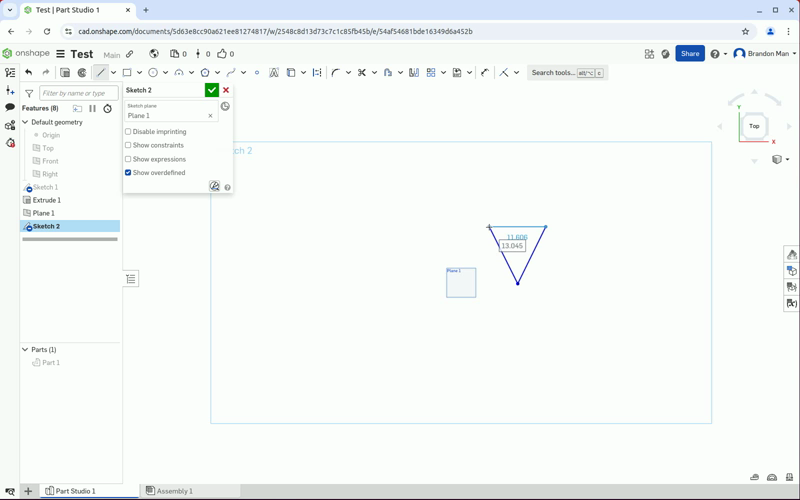
key(esc)
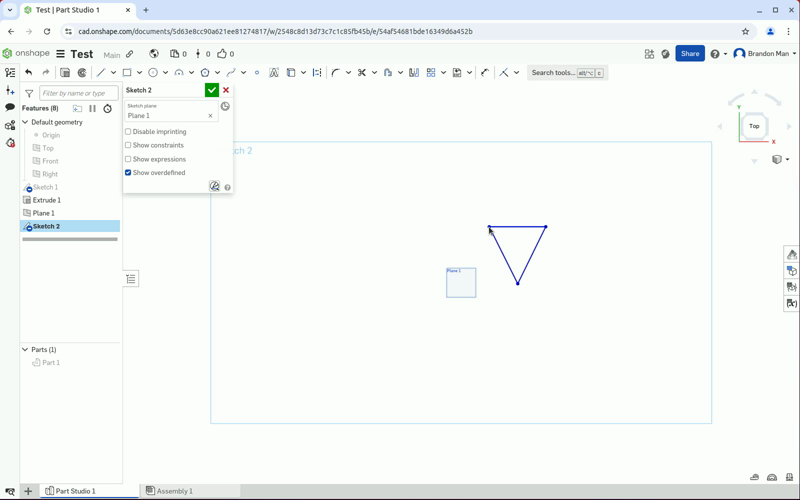
mouse_move(517, 269)
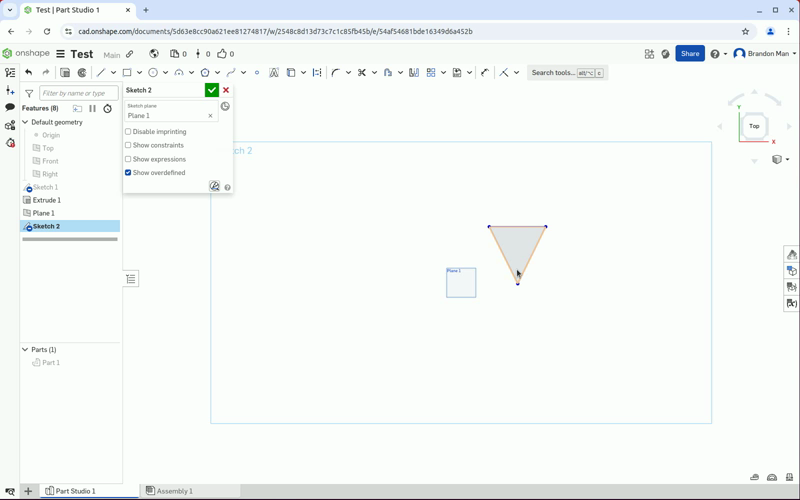
scroll(6)
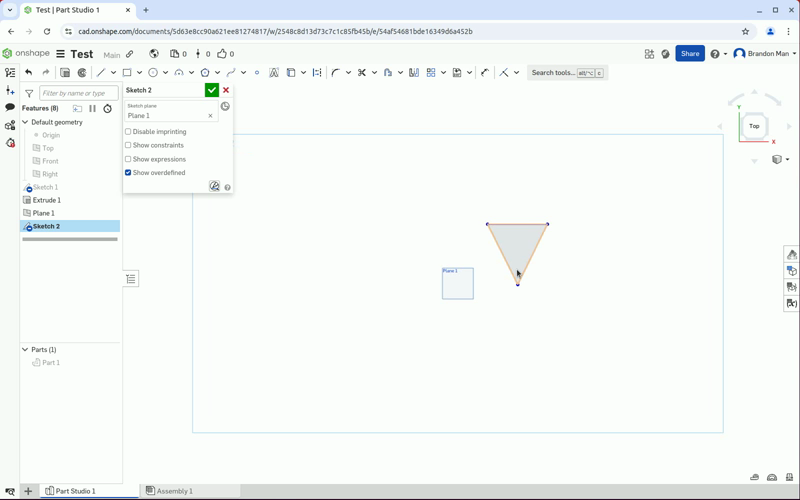
scroll(6)
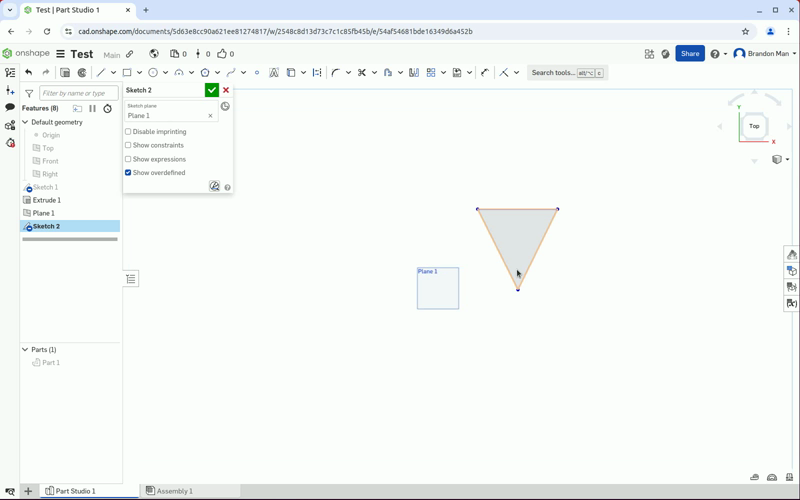
scroll(6)
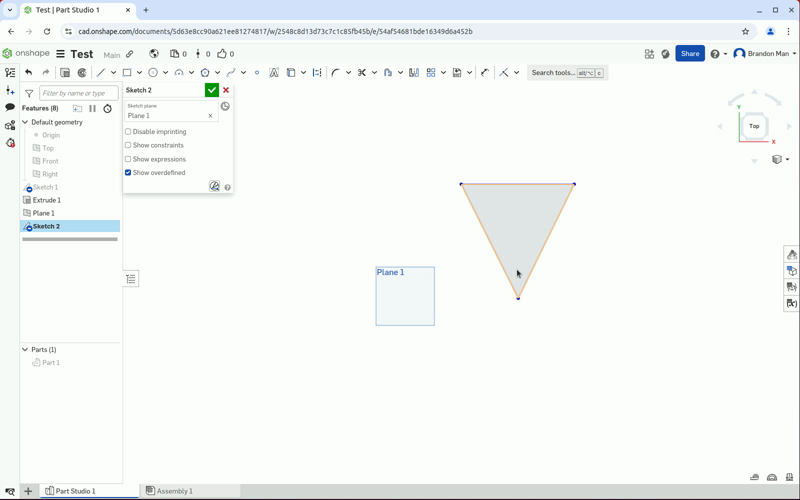
scroll(6)
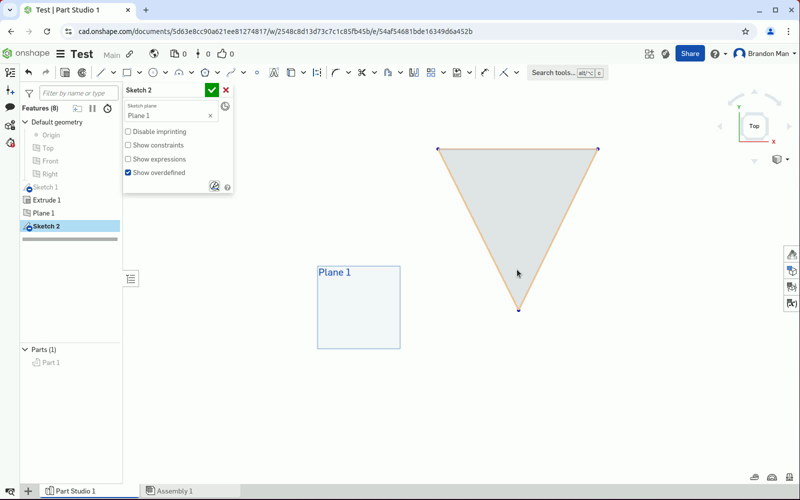
scroll(6)
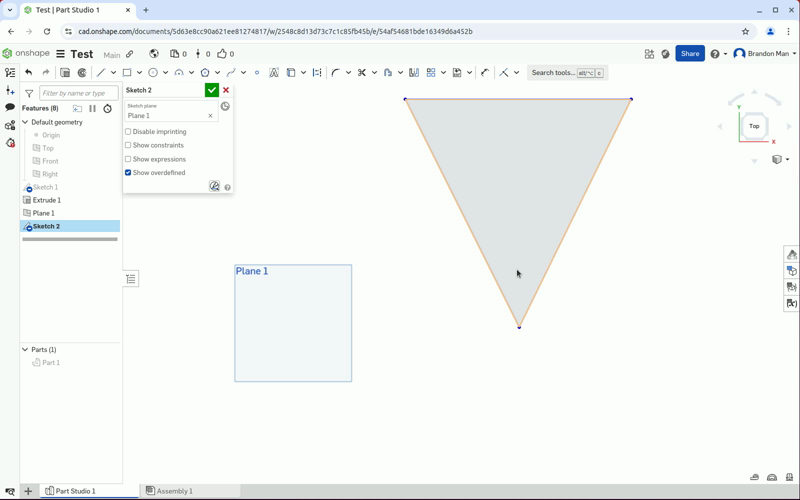
scroll(6)
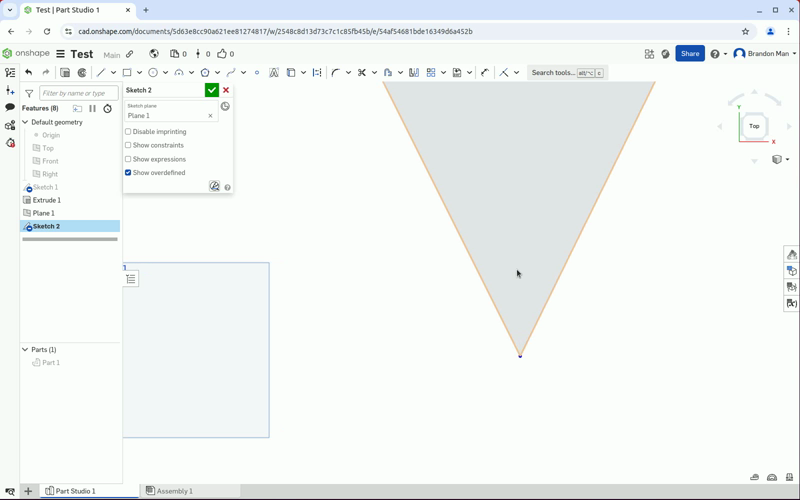
scroll(6)
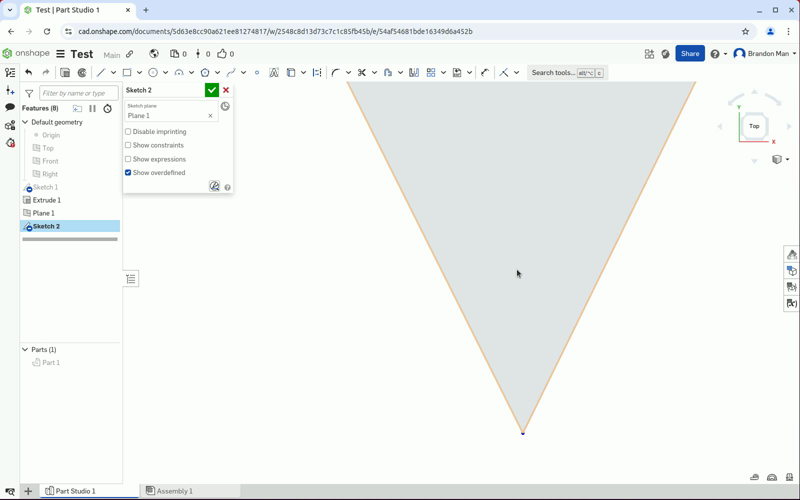
click(517, 269)
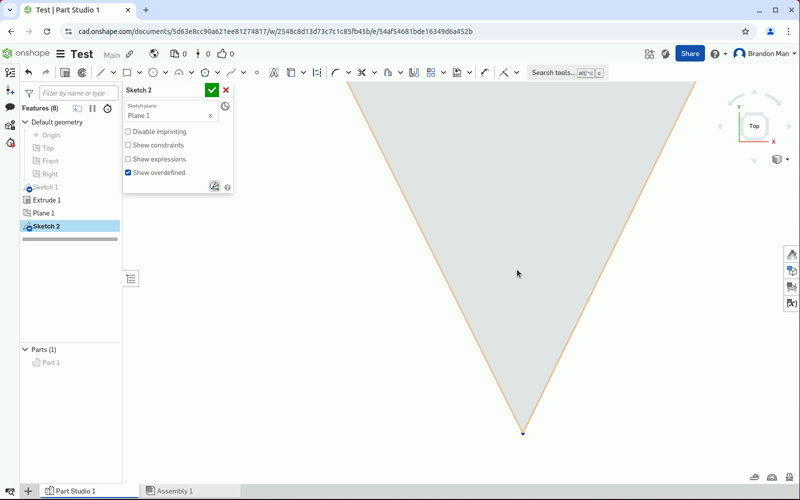
scroll(-6)
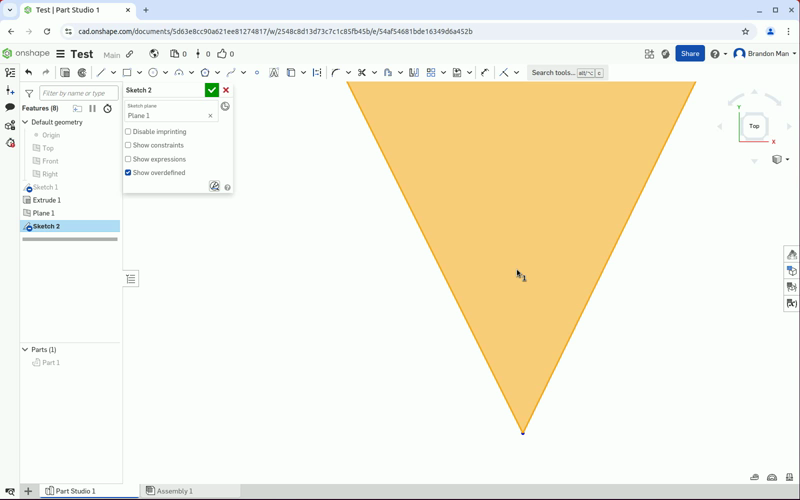
scroll(-6)
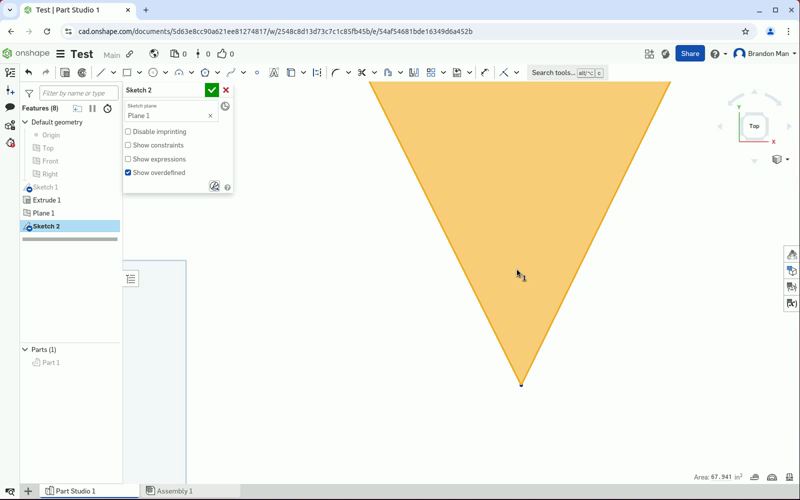
scroll(-6)
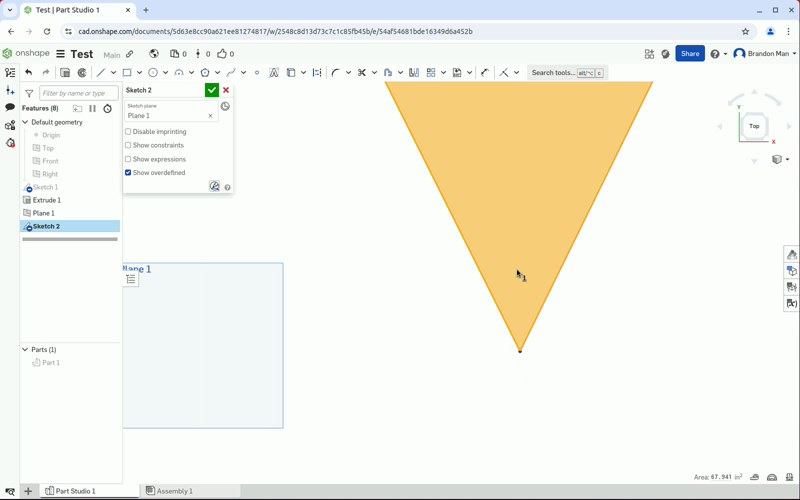
scroll(-6)
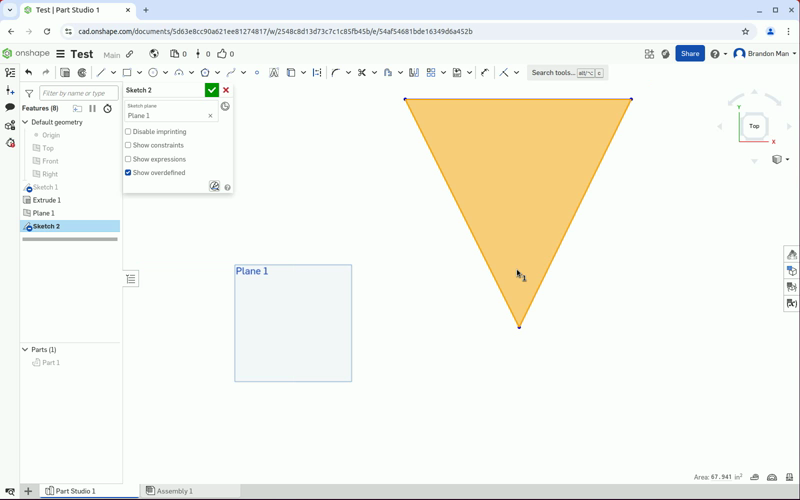
scroll(-6)
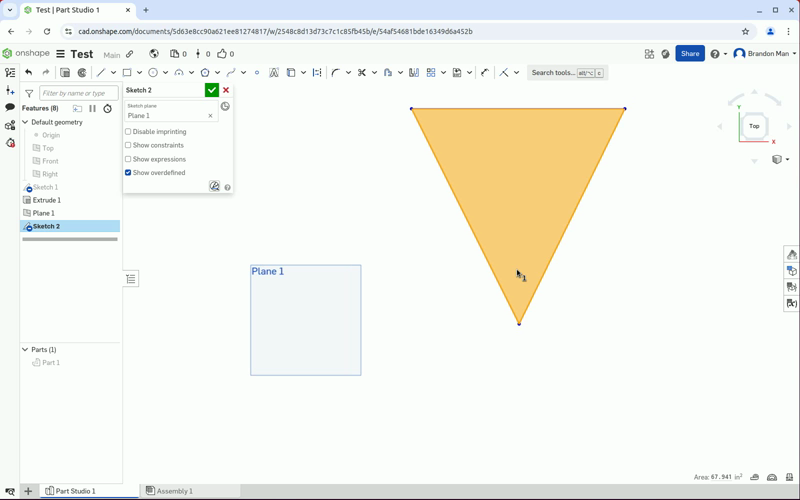
scroll(-6)
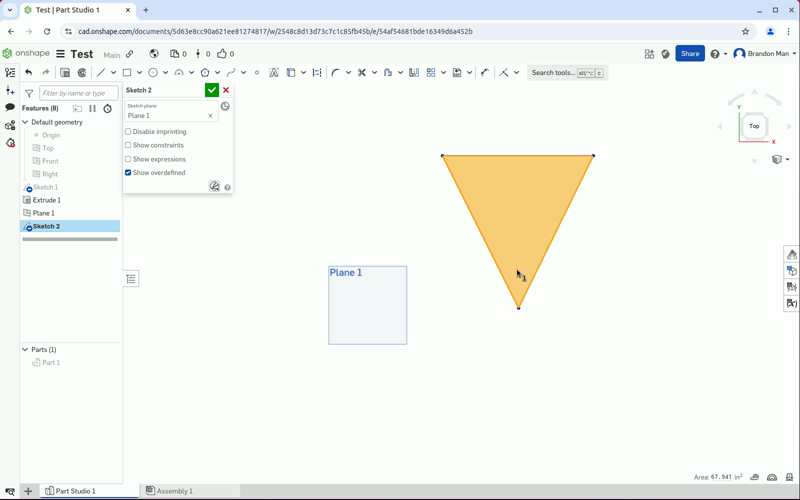
scroll(-6)
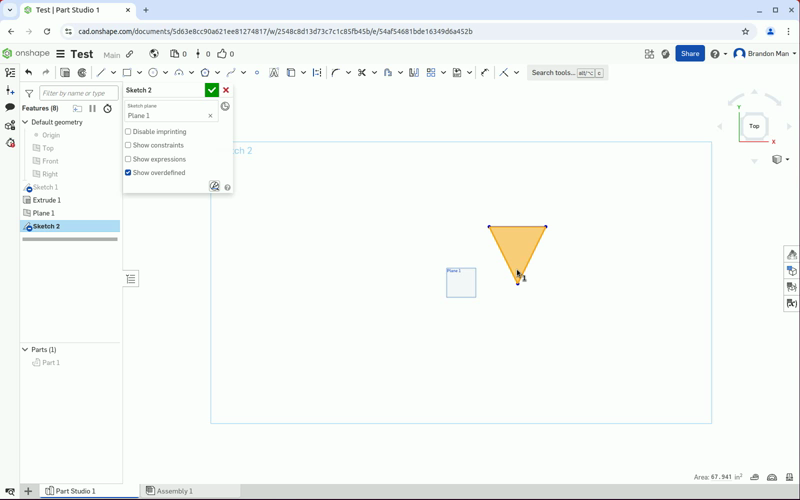
mouse_move(73, 352)
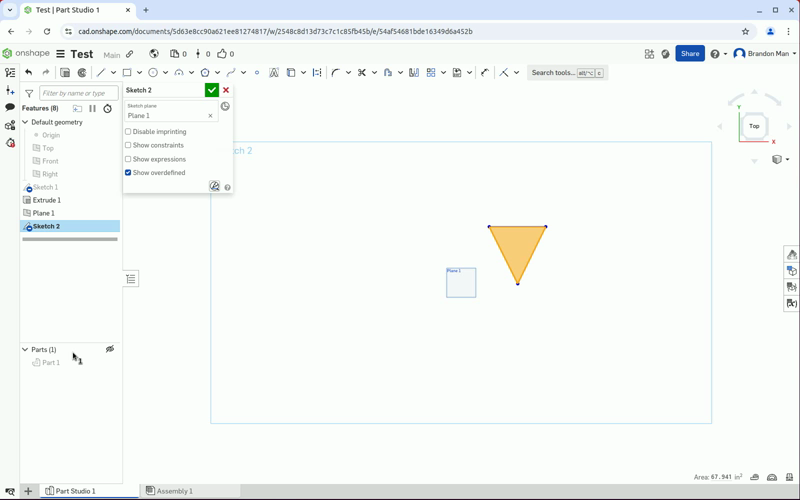
key(shift+y)
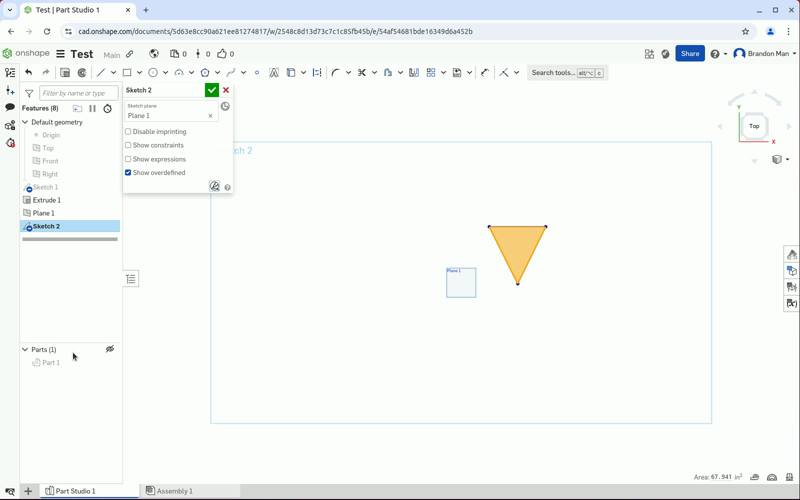
key(shift+e)
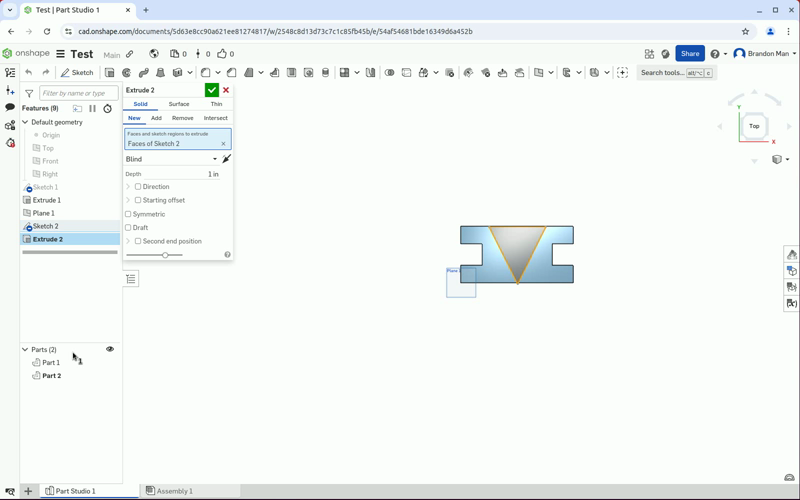
mouse_move(143, 106)
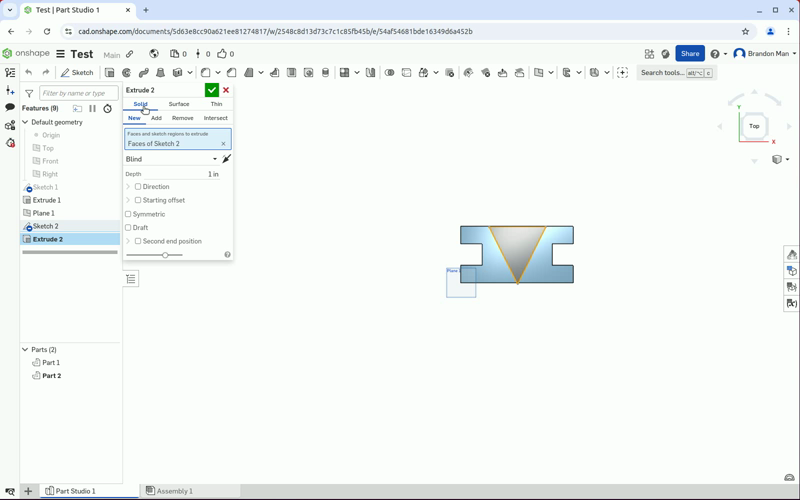
click(143, 106)
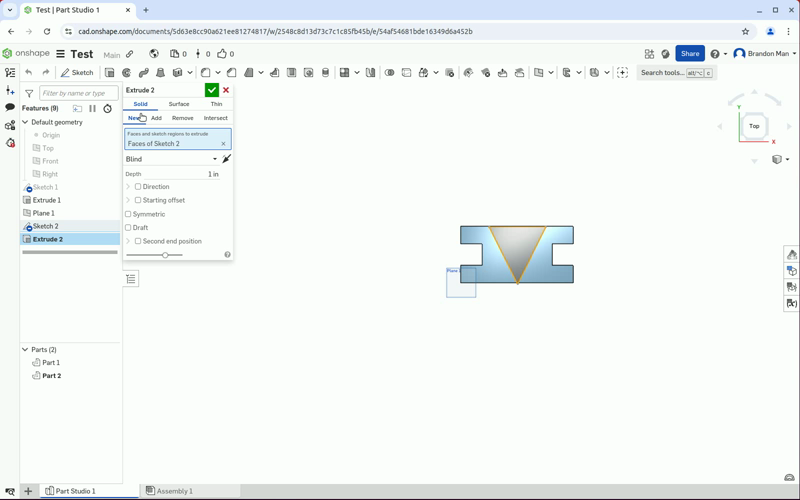
mouse_move(137, 120)
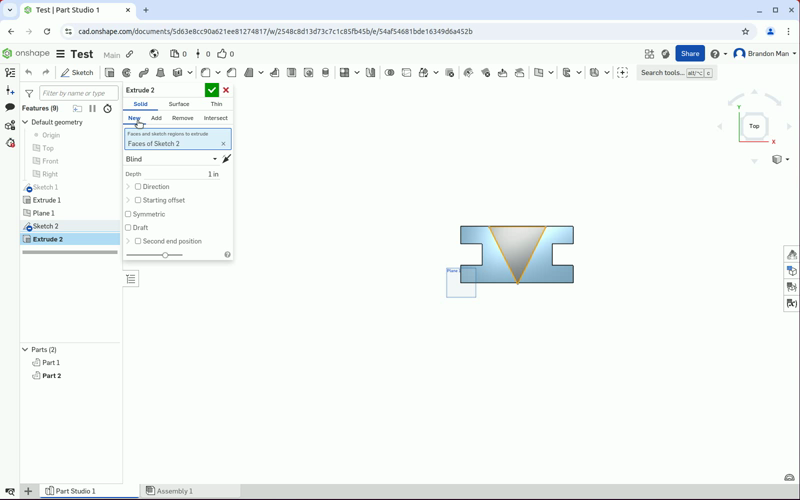
click(137, 120)
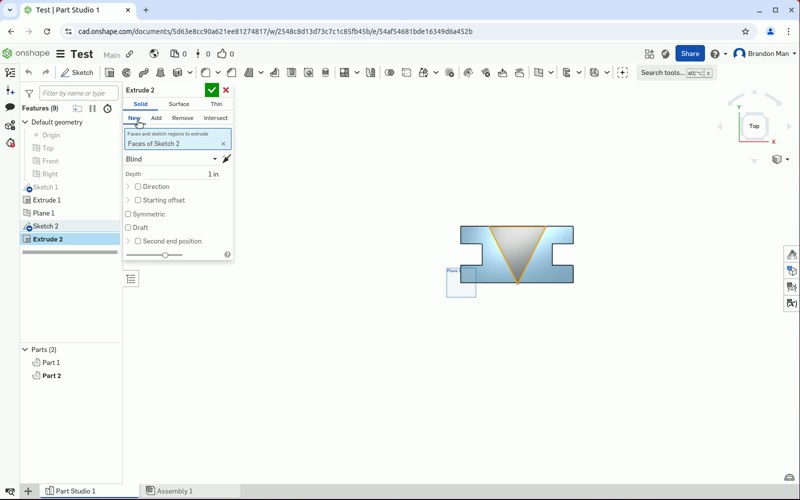
key(tab, 4)
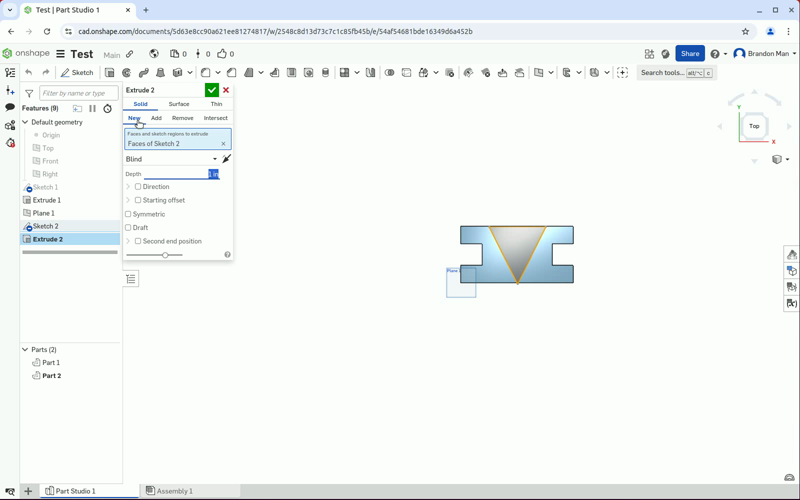
text(8.666)
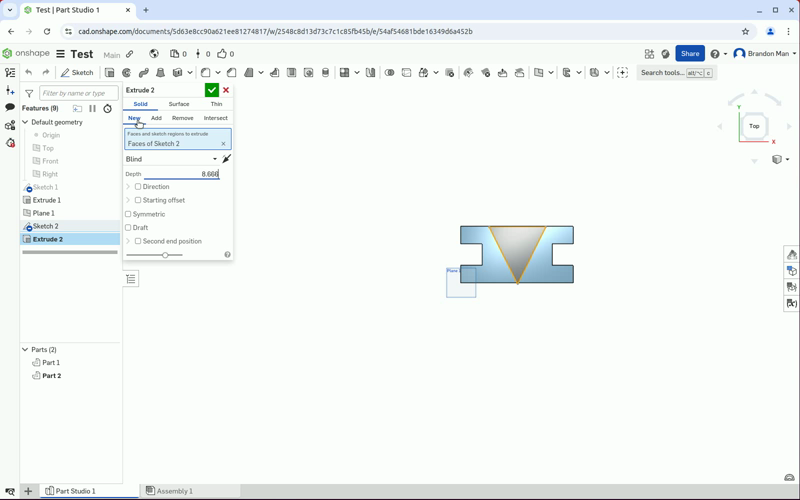
key(enter)
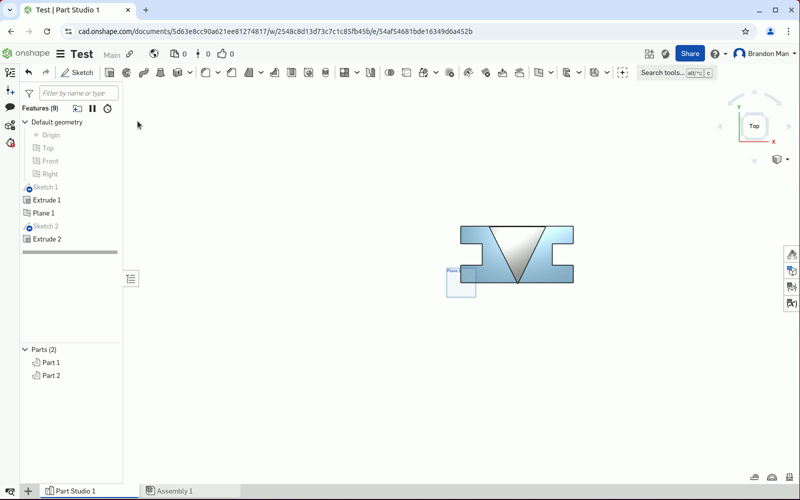
key(shift+h)
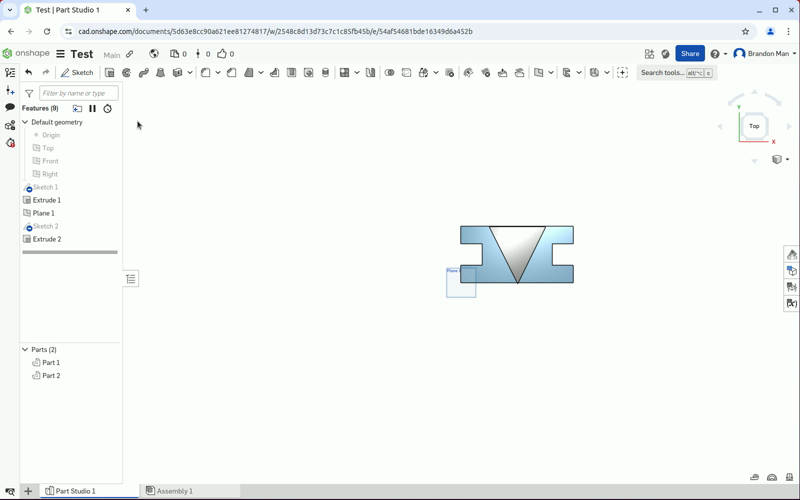
key(shift+h)
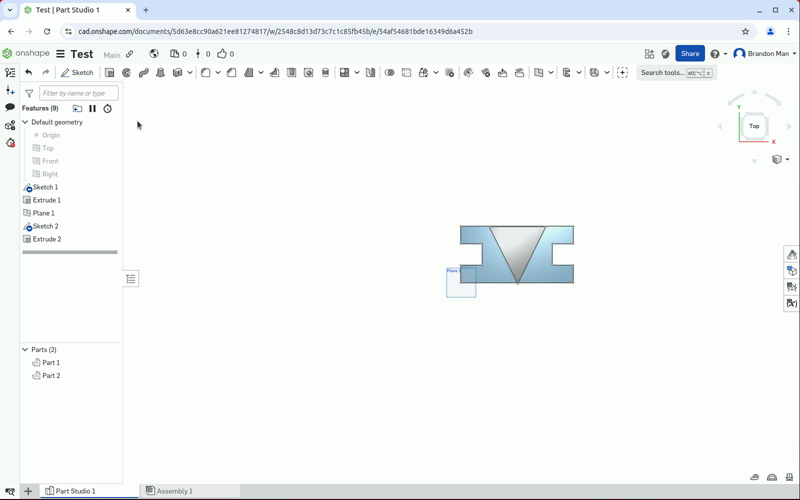
key(shift+7)
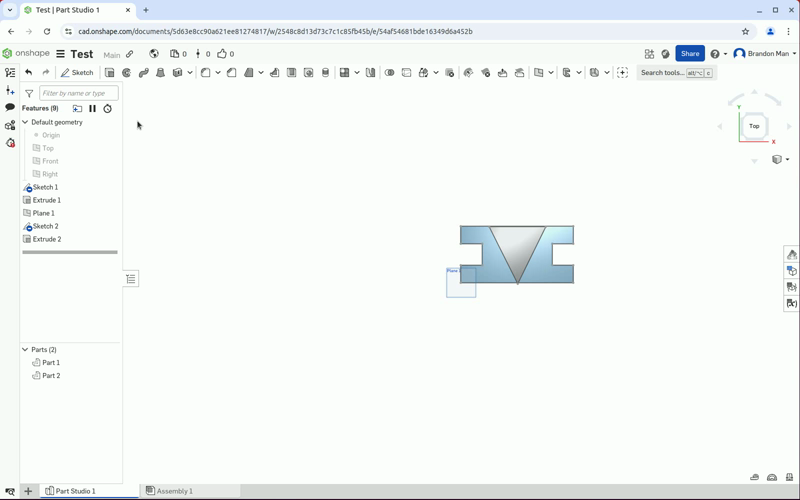
key(up, 3)
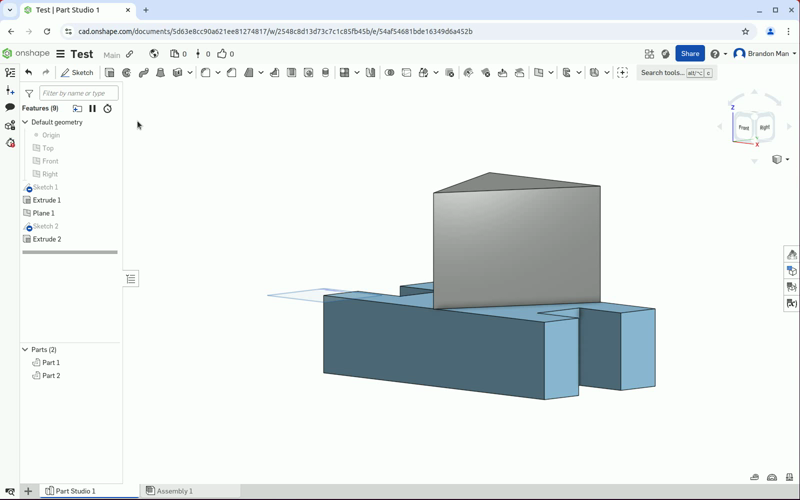
key(left, 3)
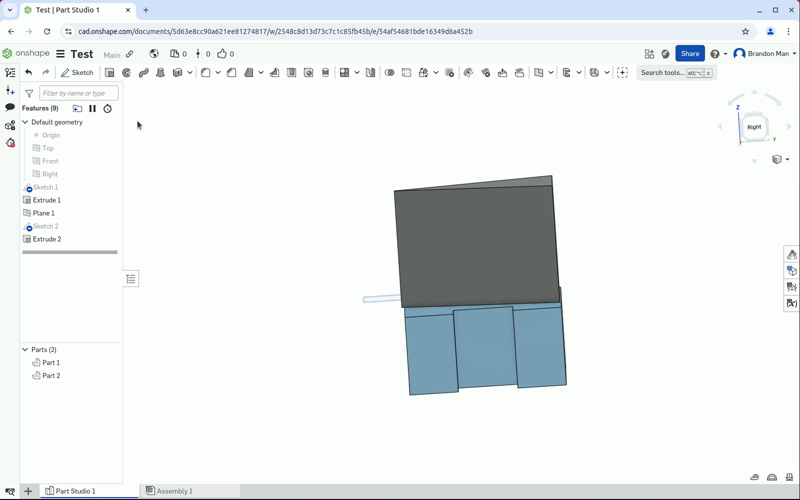
key(right, 3)
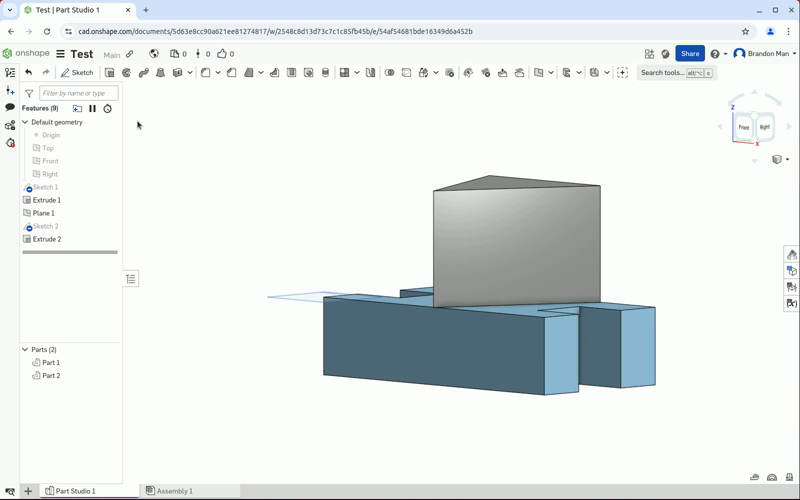
key(down, 3)
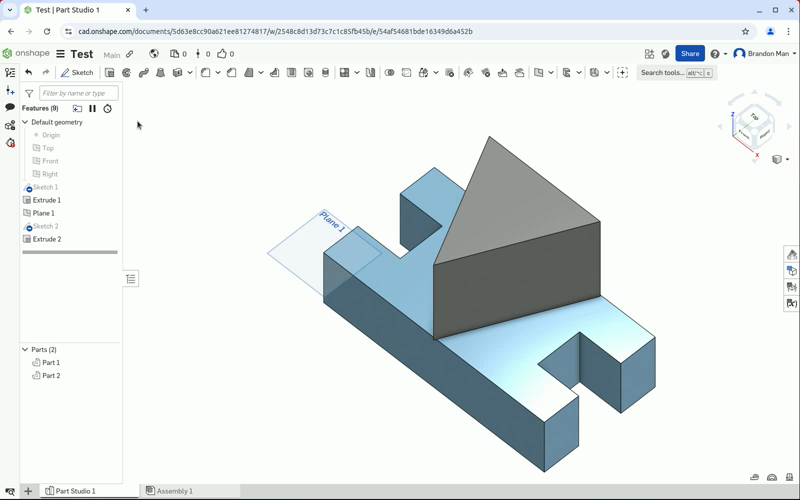
mouse_move(73, 189)
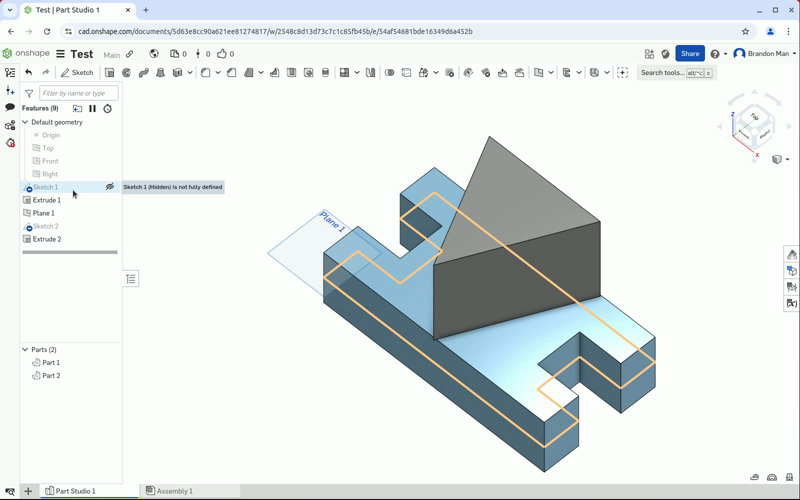
click(73, 189)